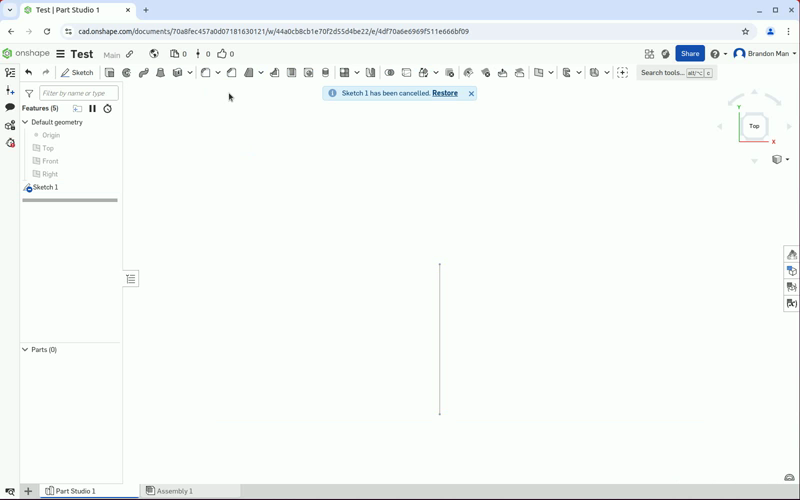
key(shift+h)
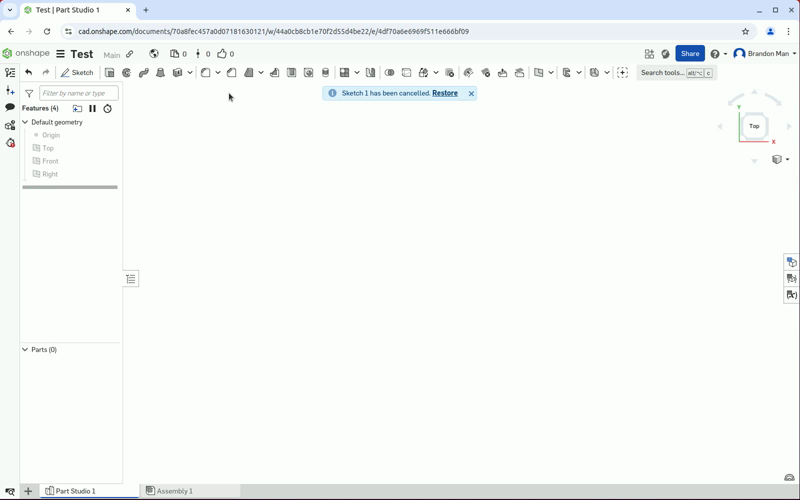
mouse_move(73, 352)
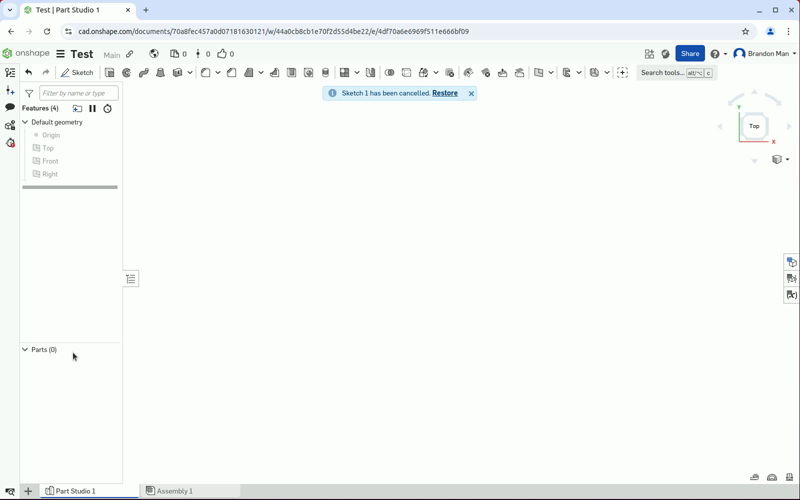
key(y)
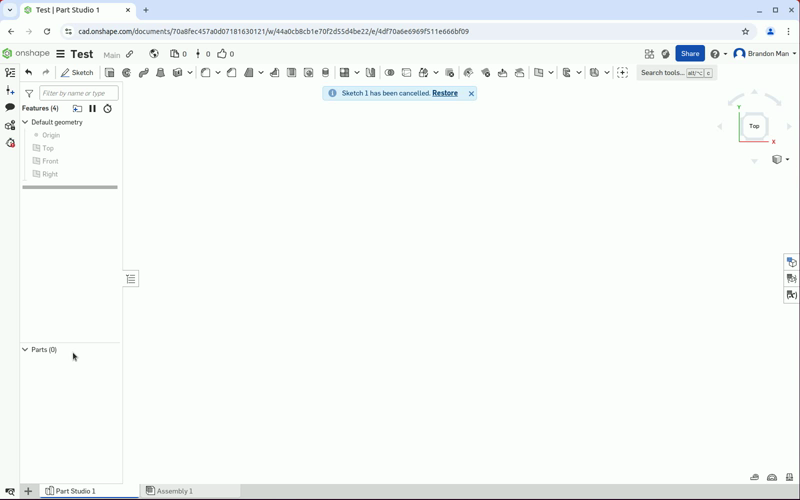
key(shift+p)
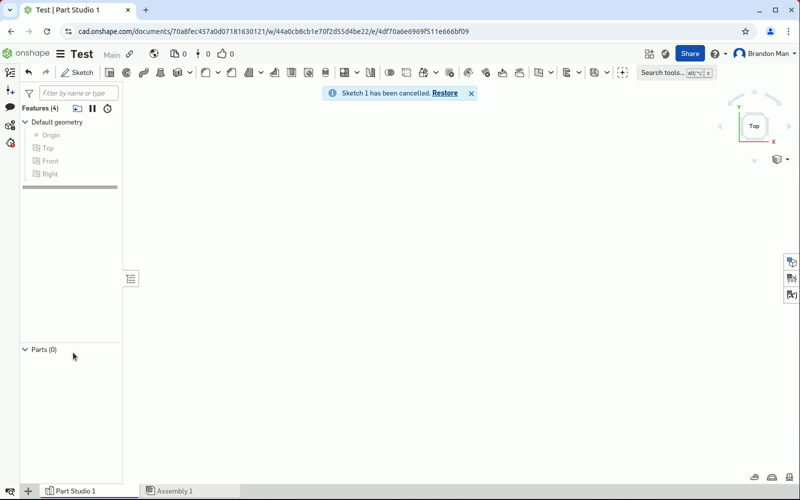
key(space)
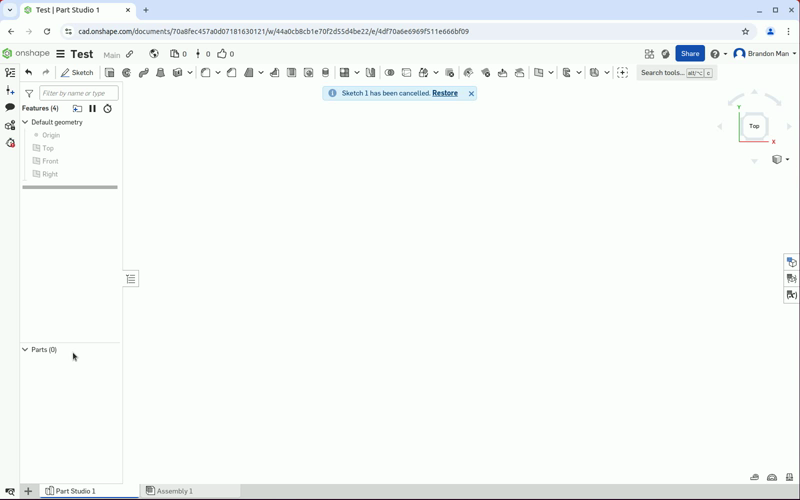
key_down(shift)
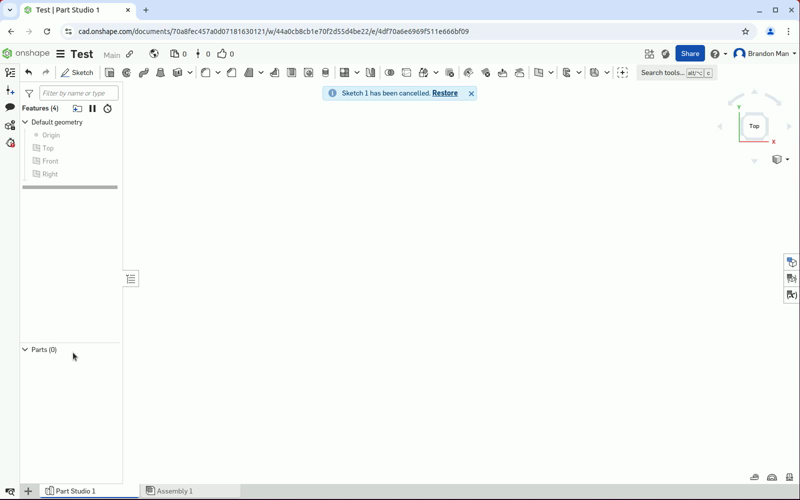
key(up)
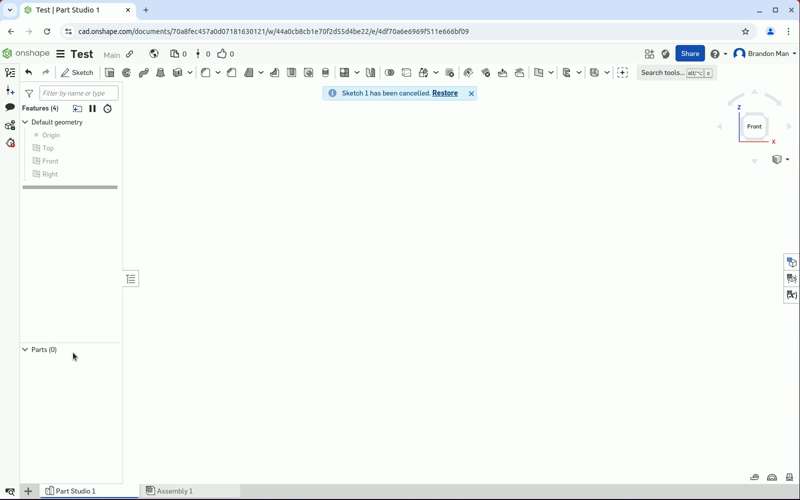
key_up(shift)
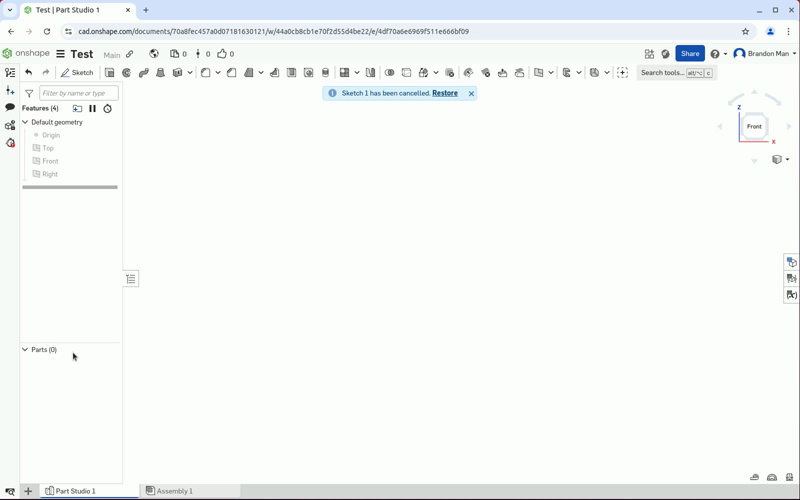
mouse_move(73, 352)
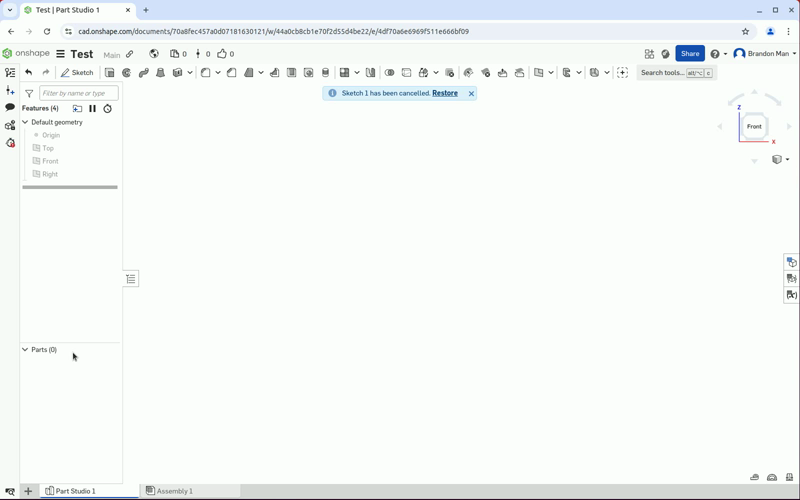
key(shift+y)
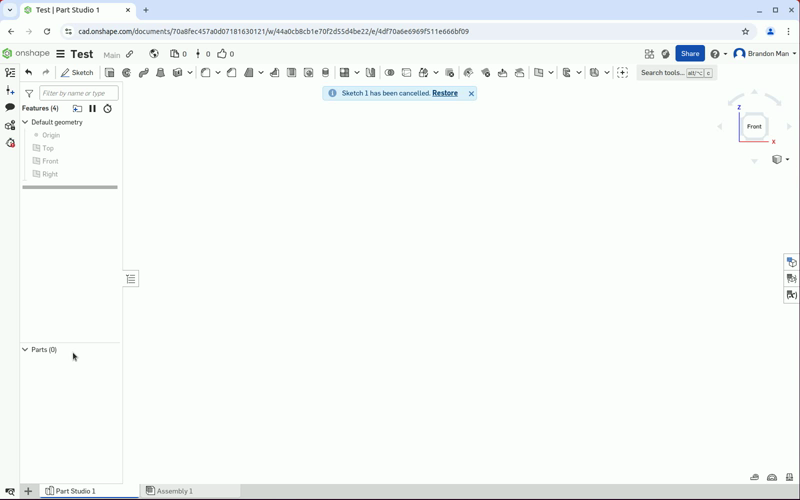
key(shift+s)
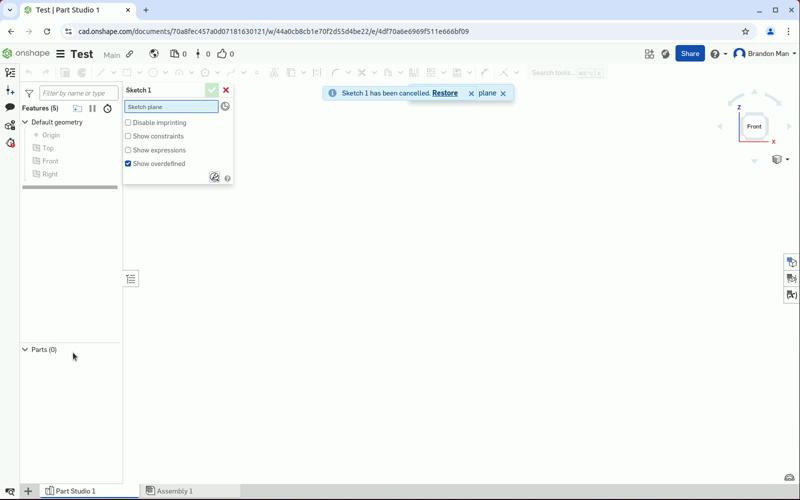
mouse_move(73, 163)
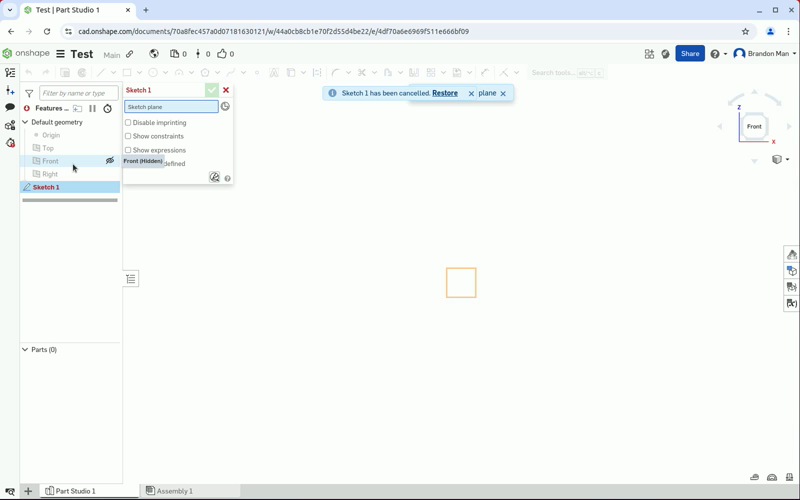
click(73, 163)
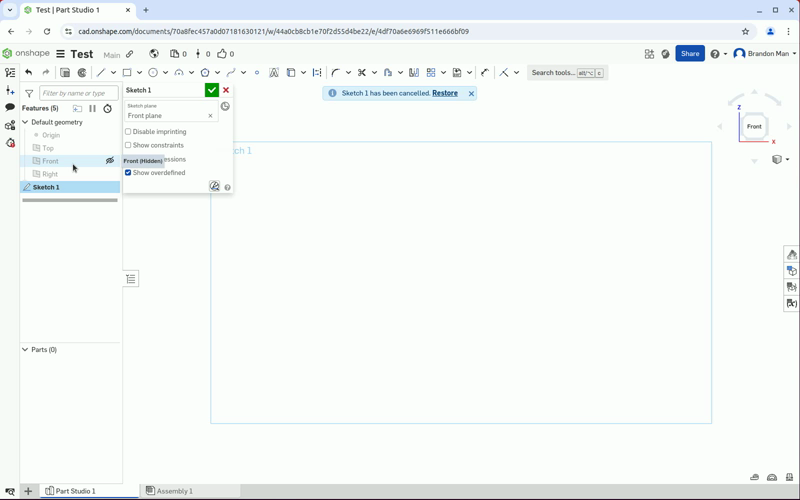
mouse_move(73, 352)
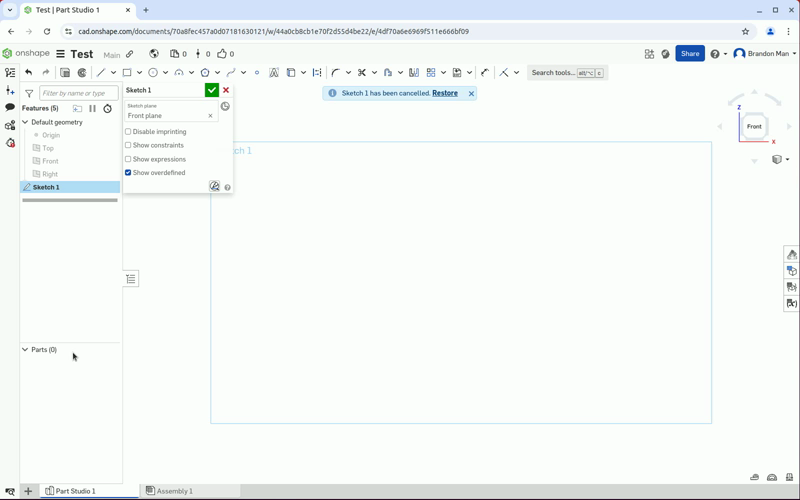
key(y)
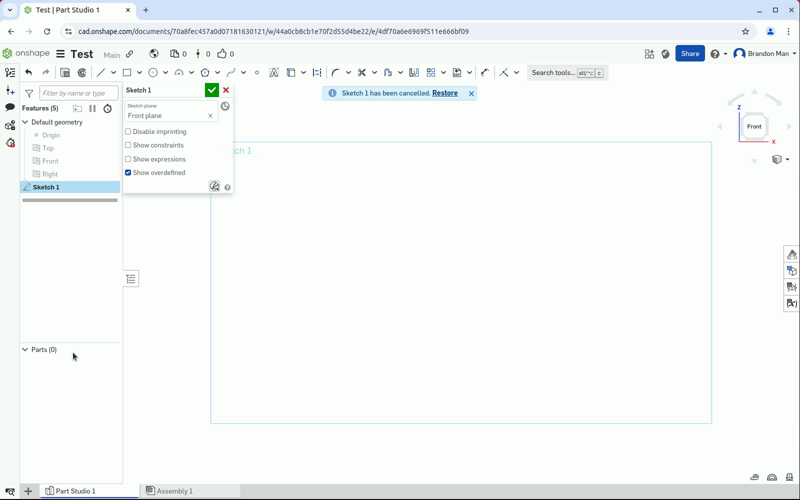
key(l)
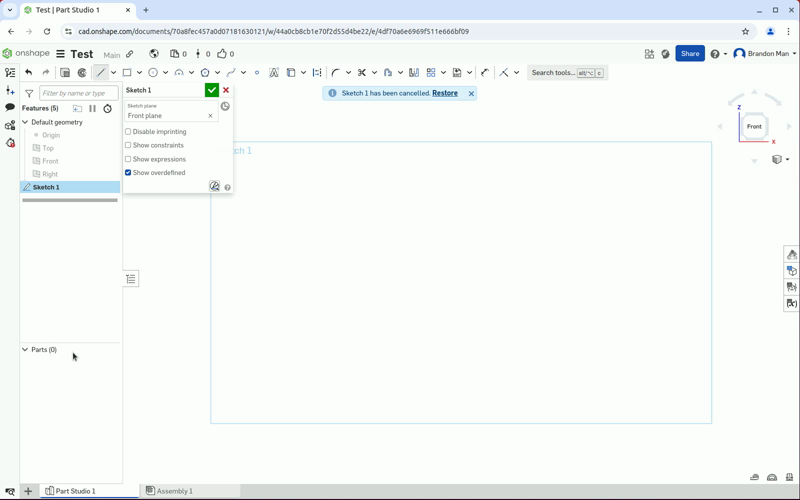
key_down(shift)
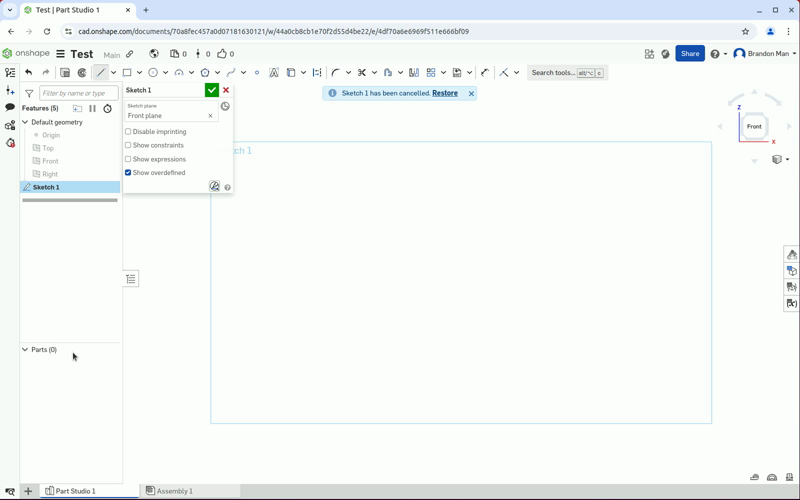
mouse_move(377, 261)
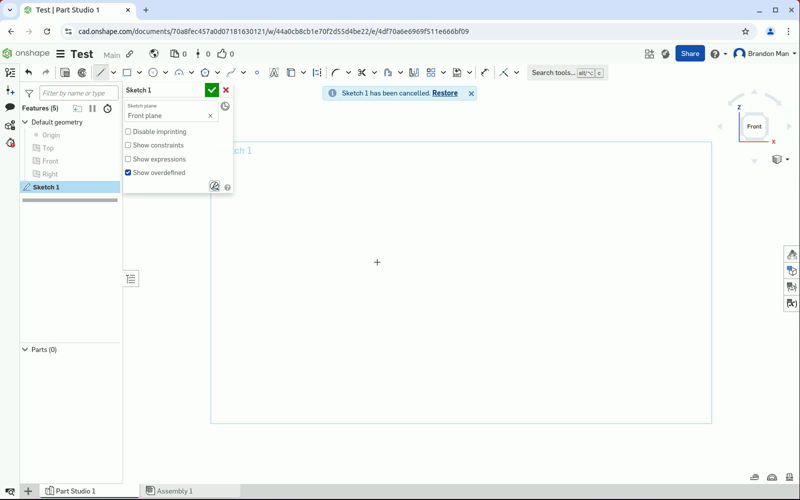
click(377, 261)
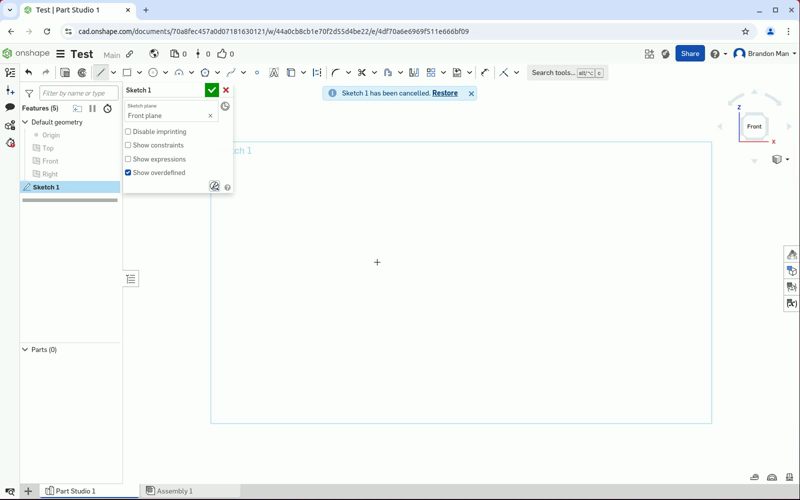
key_up(shift)
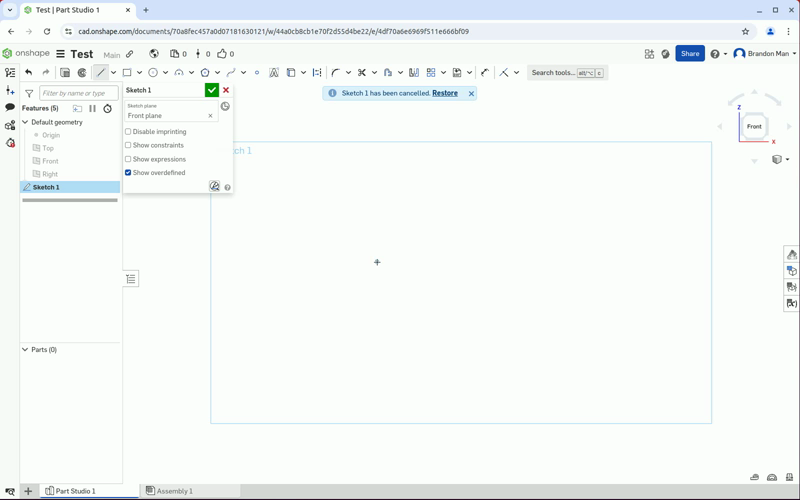
key_down(shift)
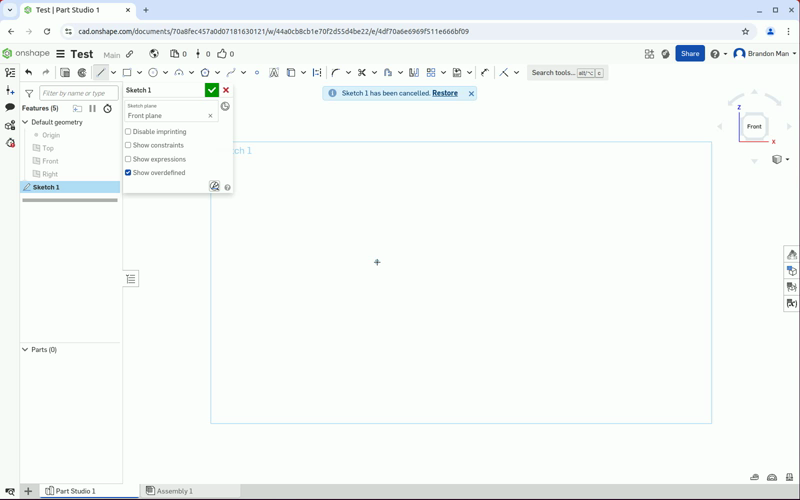
mouse_move(572, 261)
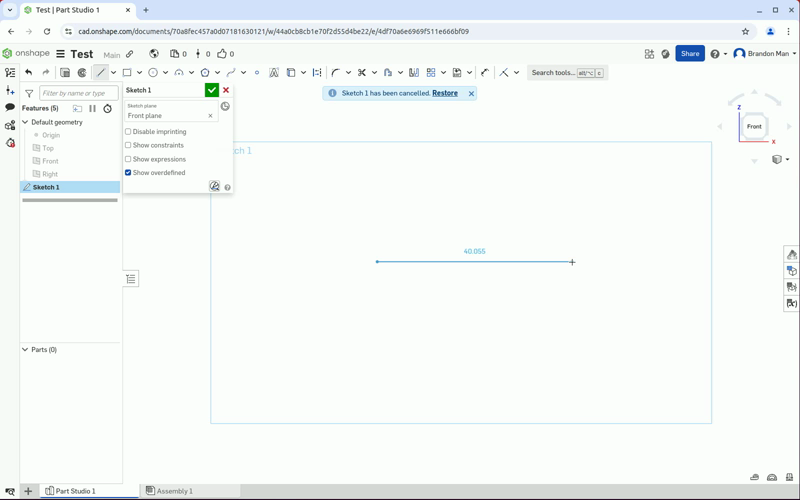
click(572, 261)
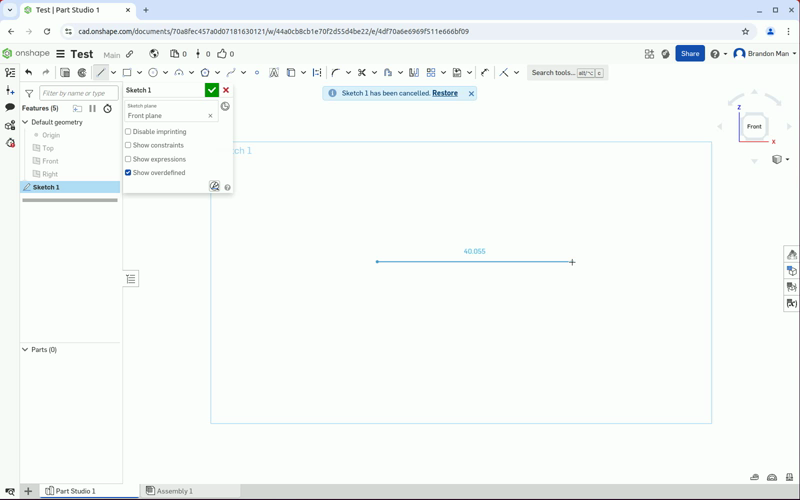
key_up(shift)
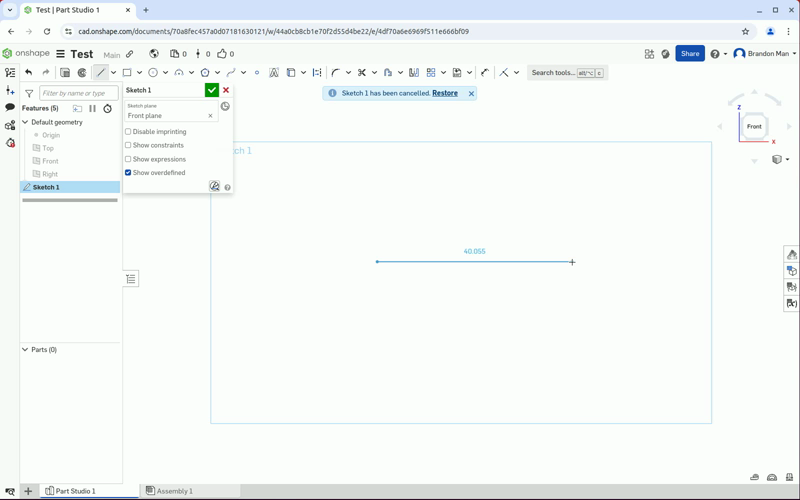
key_down(shift)
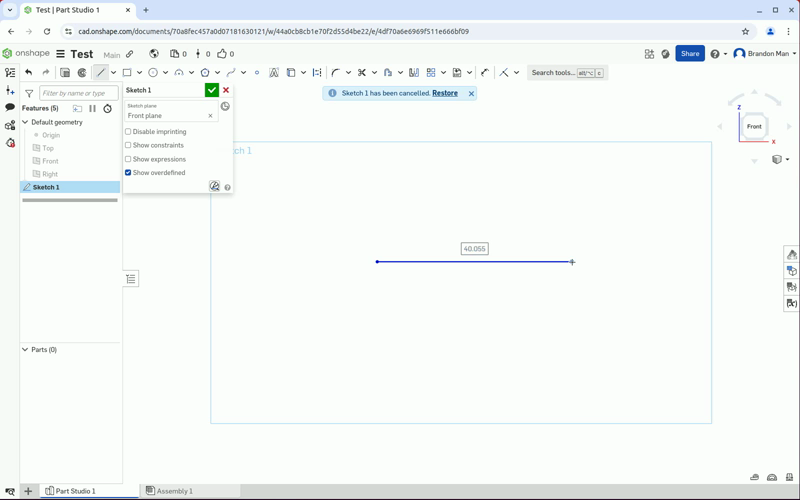
mouse_move(589, 261)
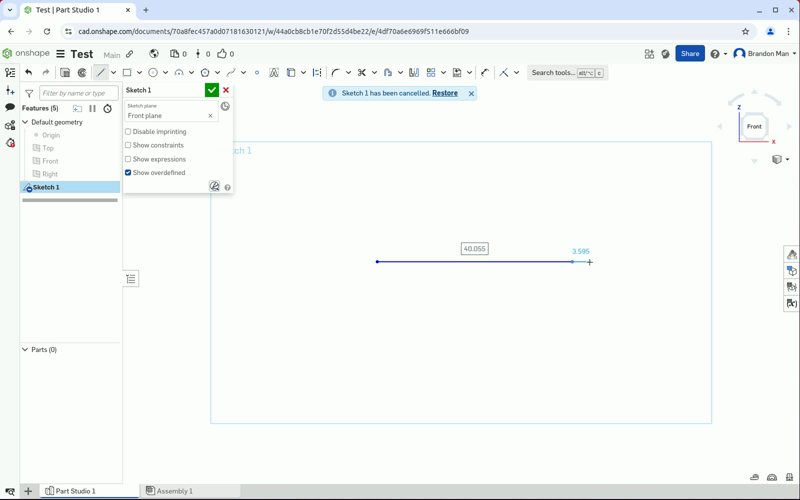
mouse_move(572, 241)
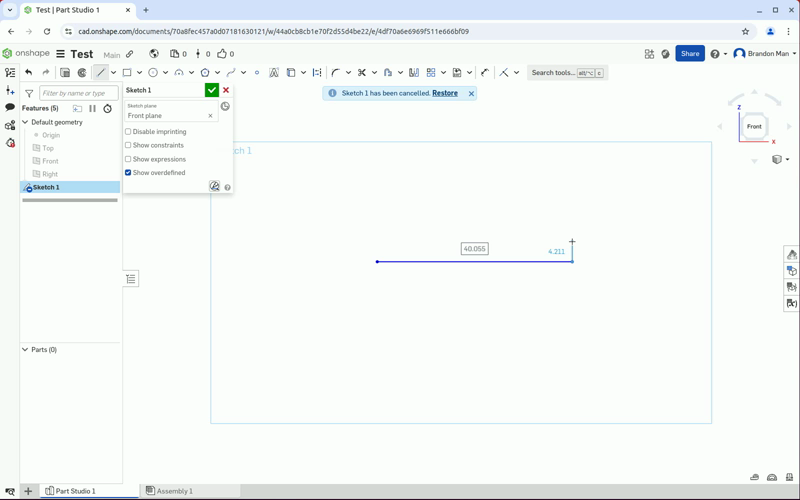
click(572, 241)
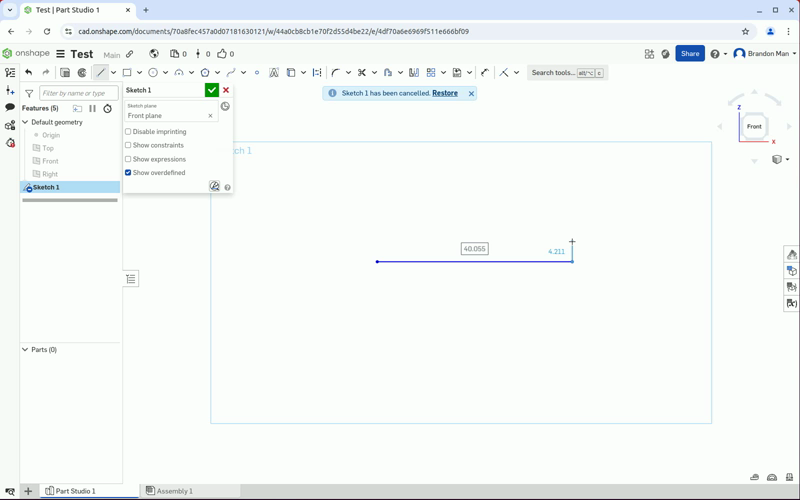
key_up(shift)
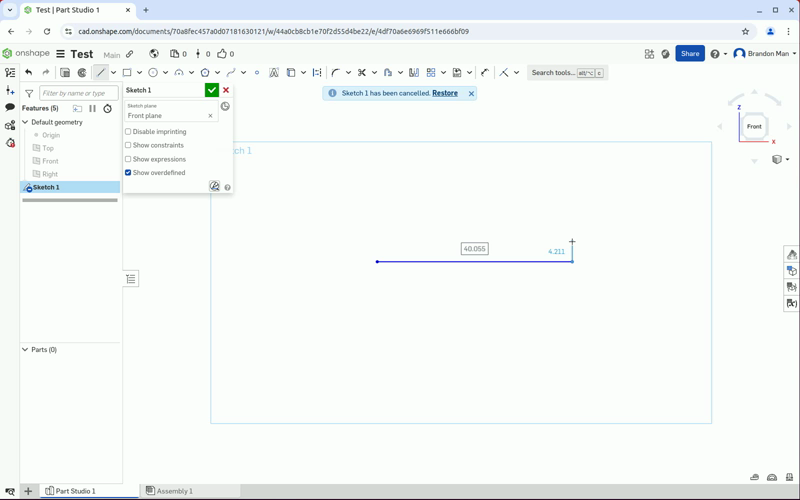
key_down(shift)
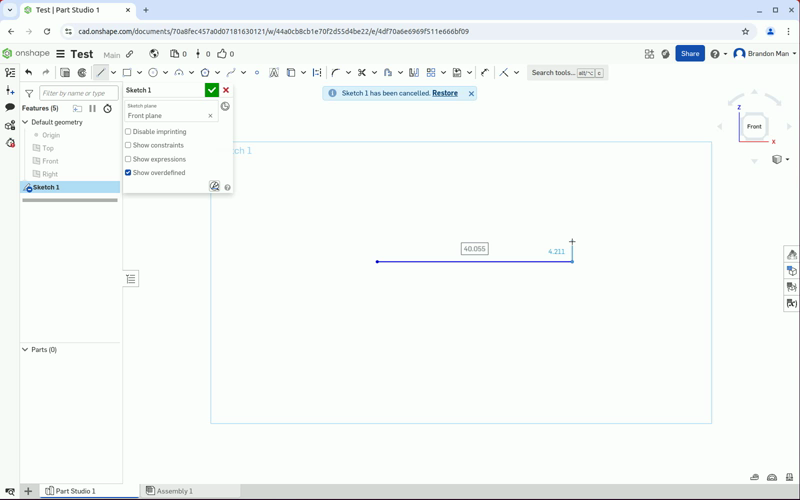
mouse_move(476, 241)
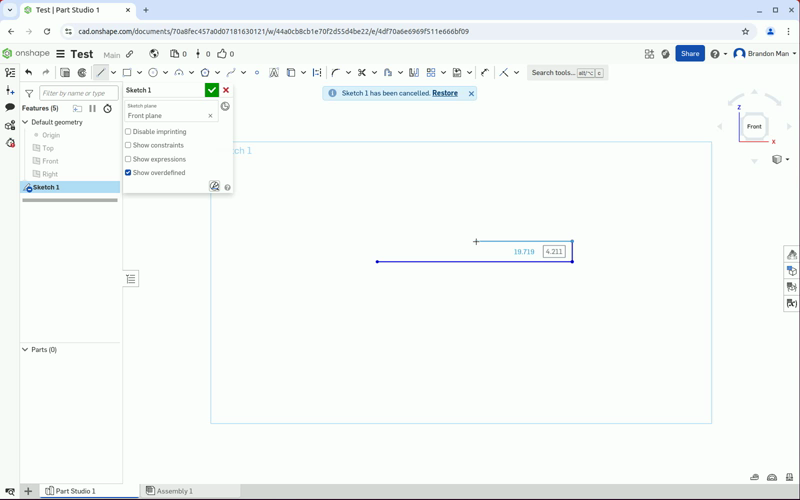
click(476, 241)
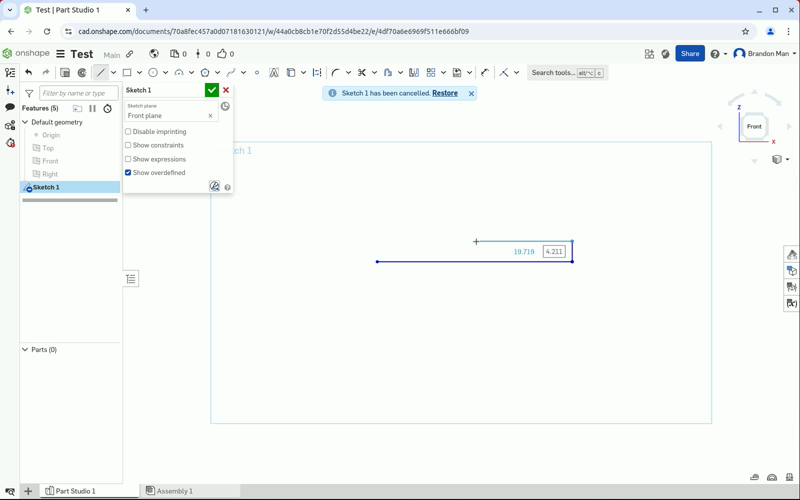
key_up(shift)
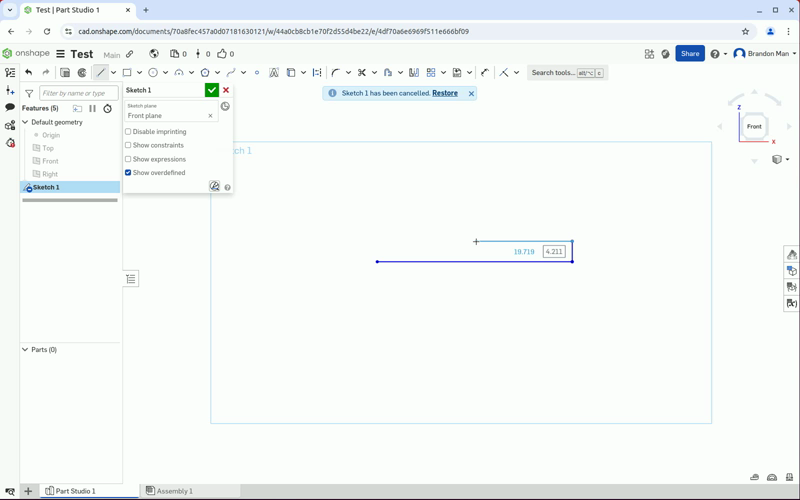
key_down(shift)
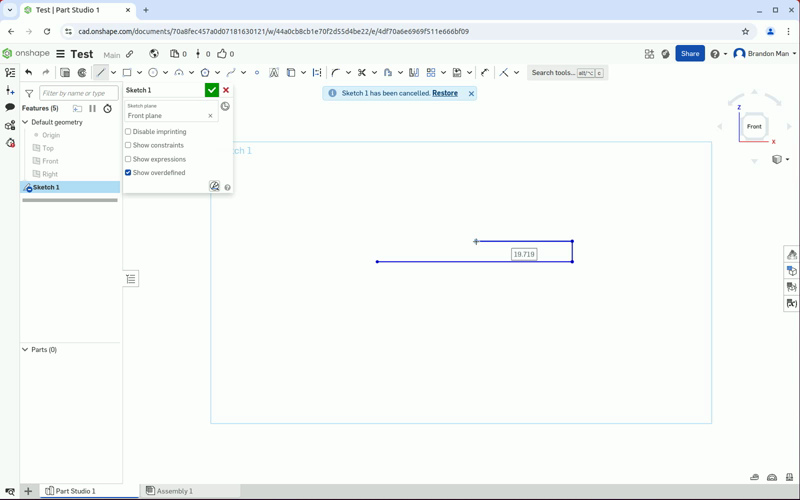
mouse_move(506, 241)
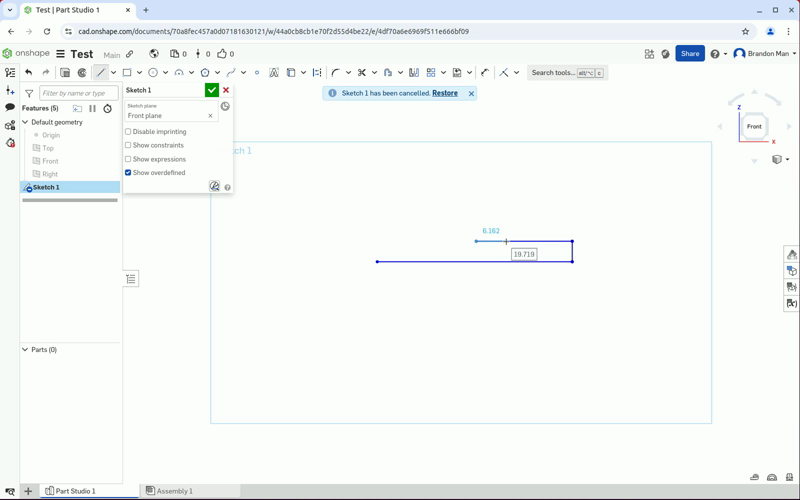
mouse_move(476, 204)
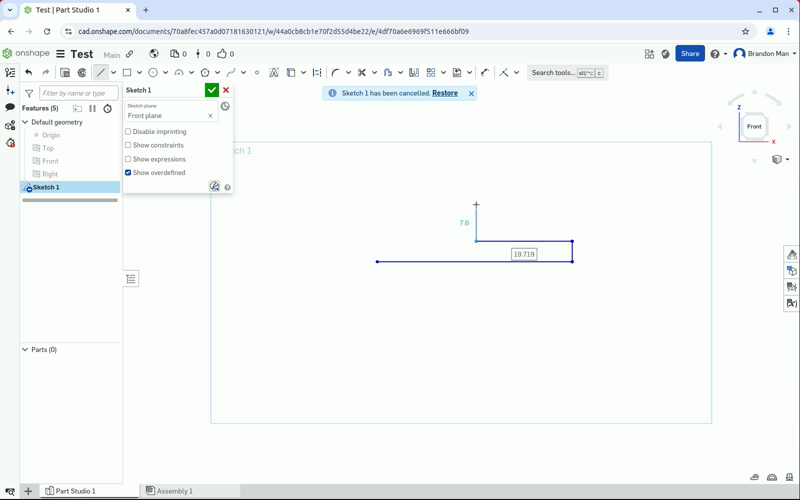
click(476, 204)
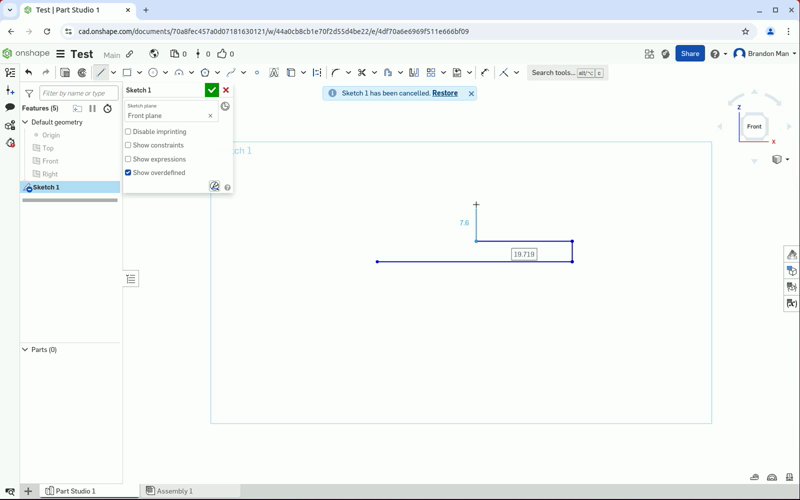
key_up(shift)
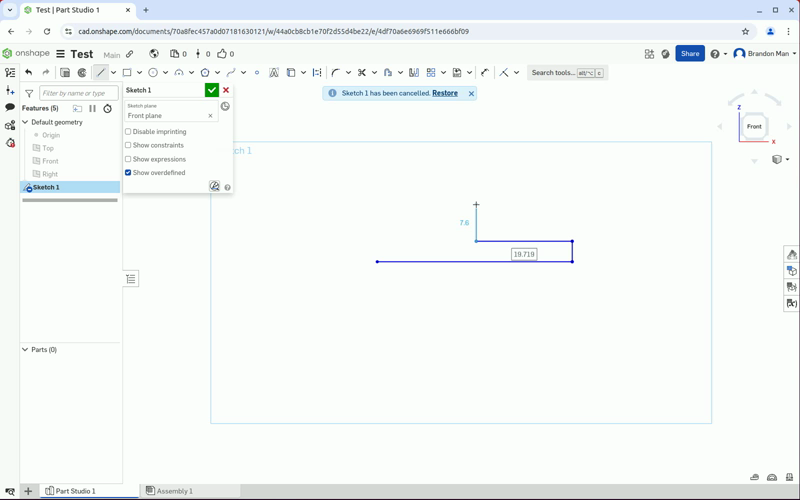
key_down(shift)
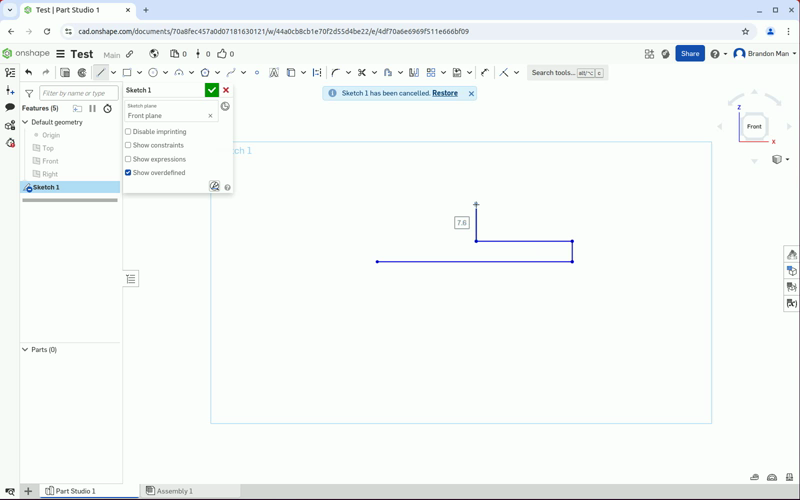
mouse_move(377, 204)
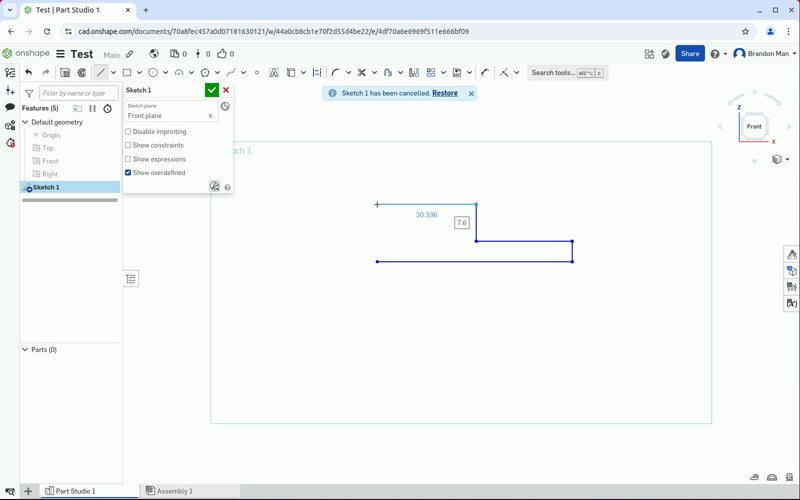
click(377, 204)
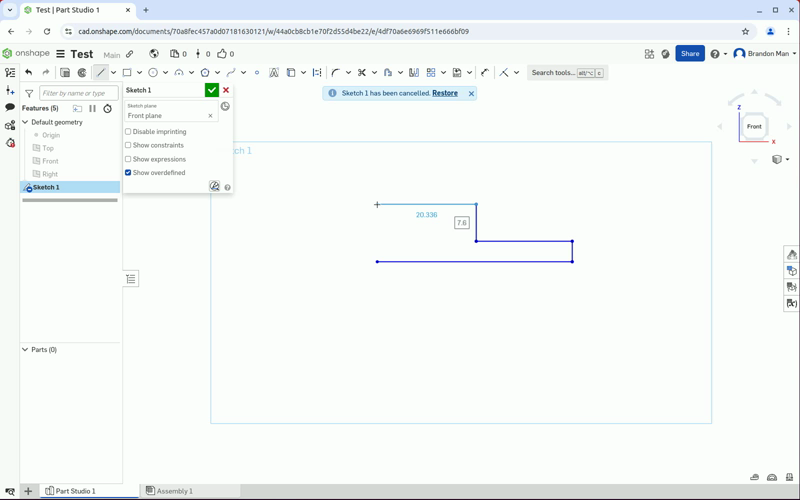
key_up(shift)
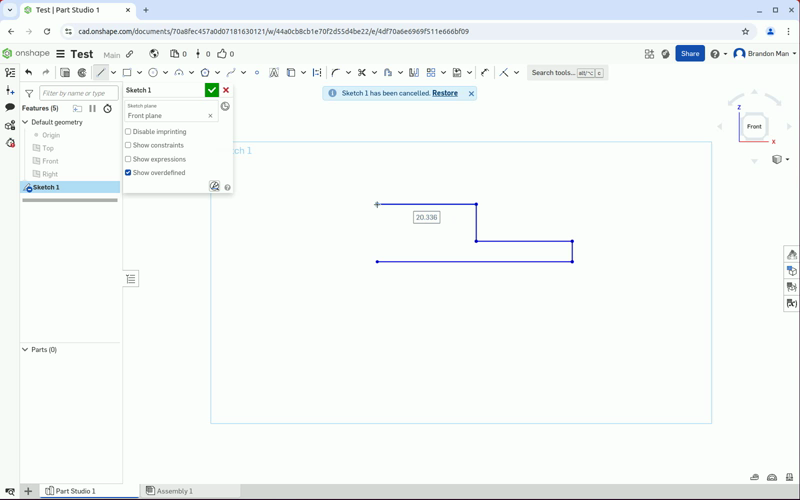
mouse_move(407, 204)
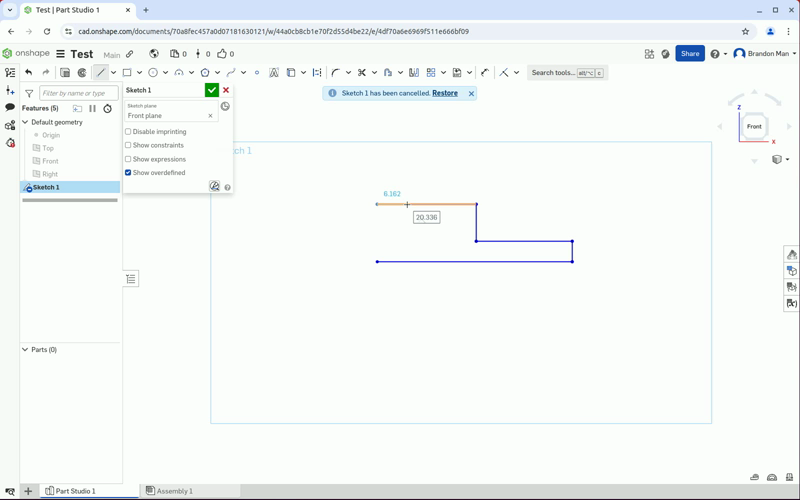
key_down(shift)
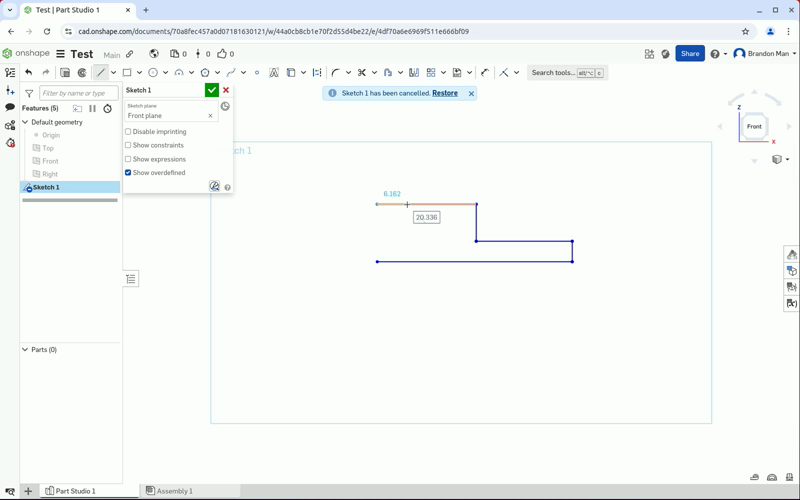
mouse_move(377, 261)
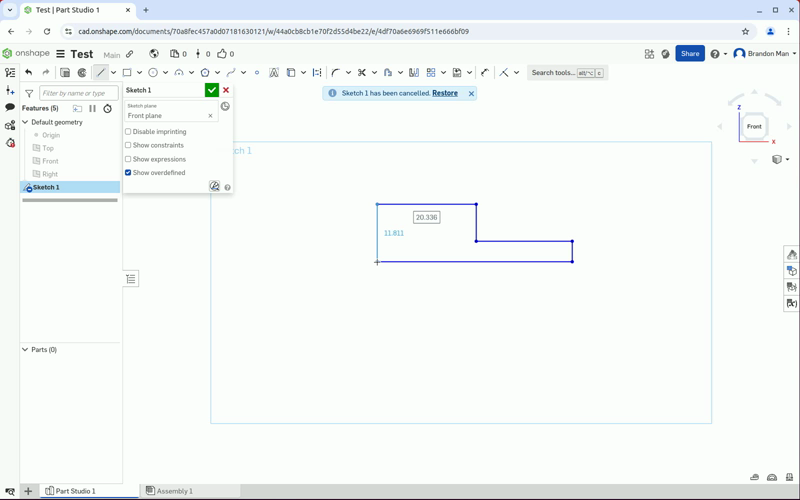
key_up(shift)
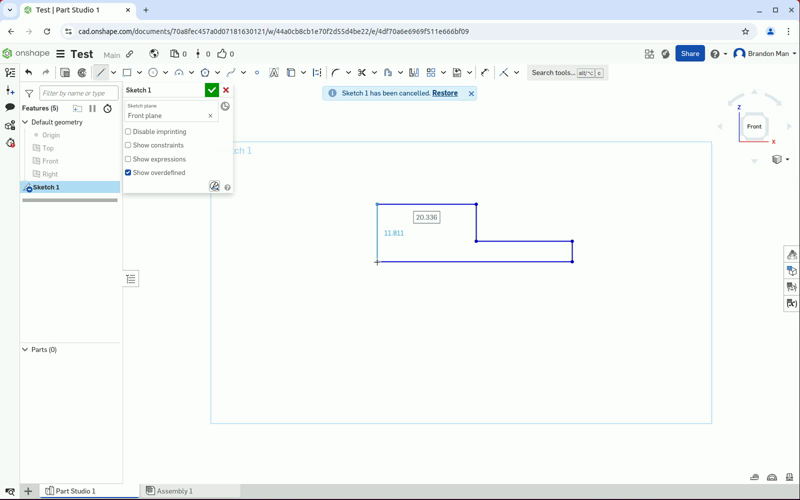
click(377, 261)
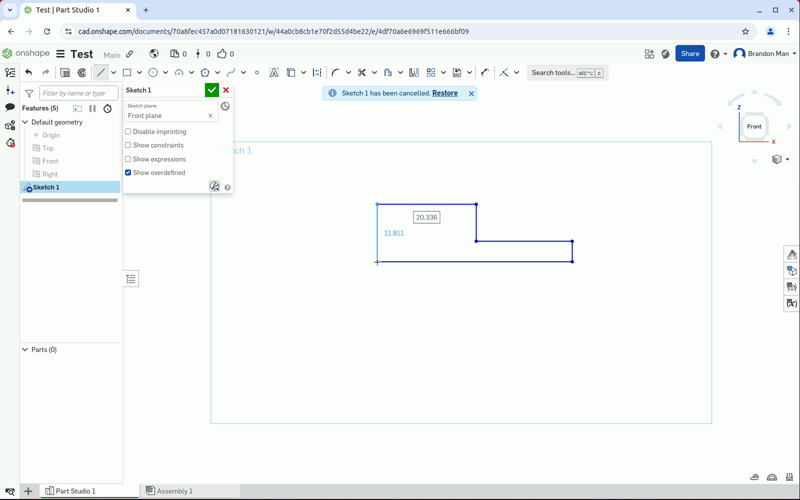
key(esc)
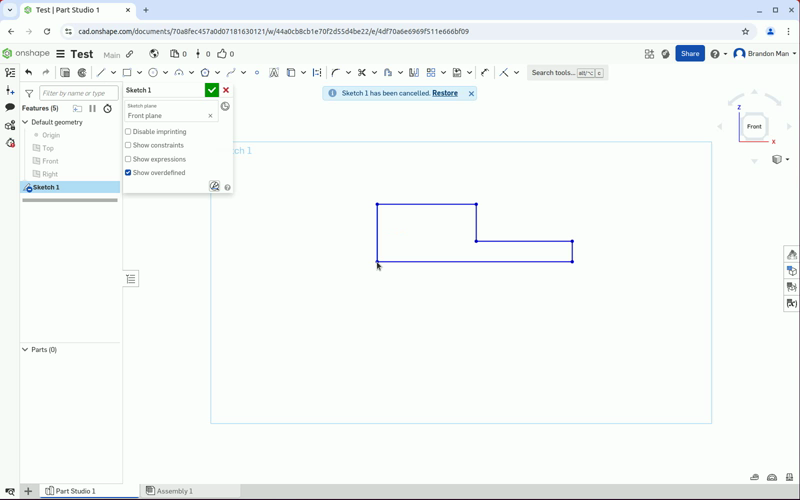
mouse_move(463, 210)
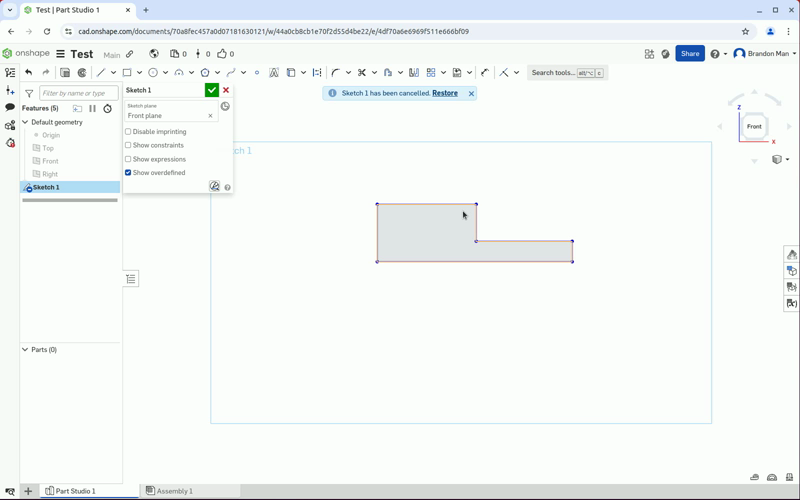
click(463, 210)
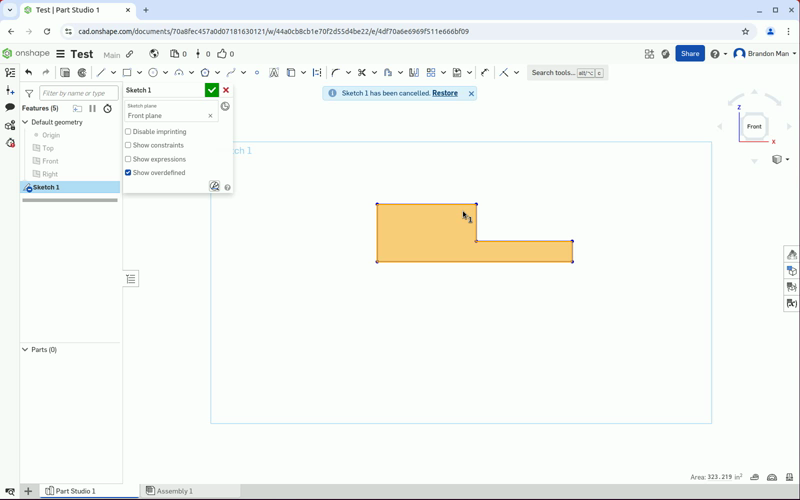
mouse_move(73, 352)
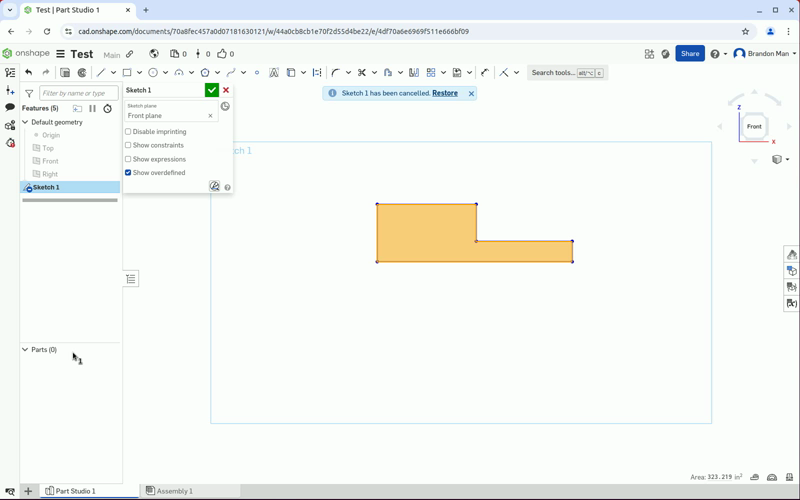
key(shift+y)
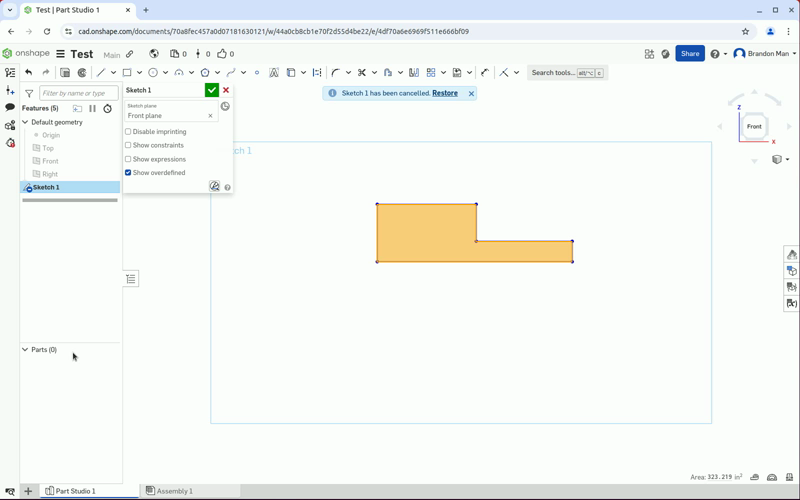
key(shift+e)
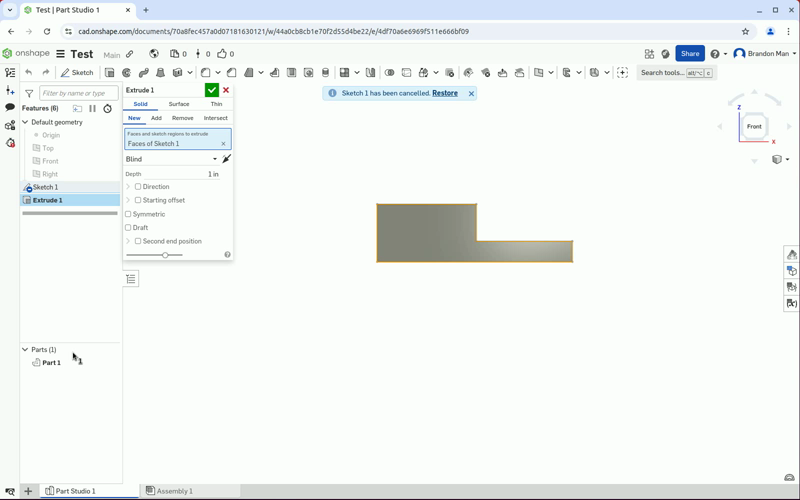
mouse_move(143, 106)
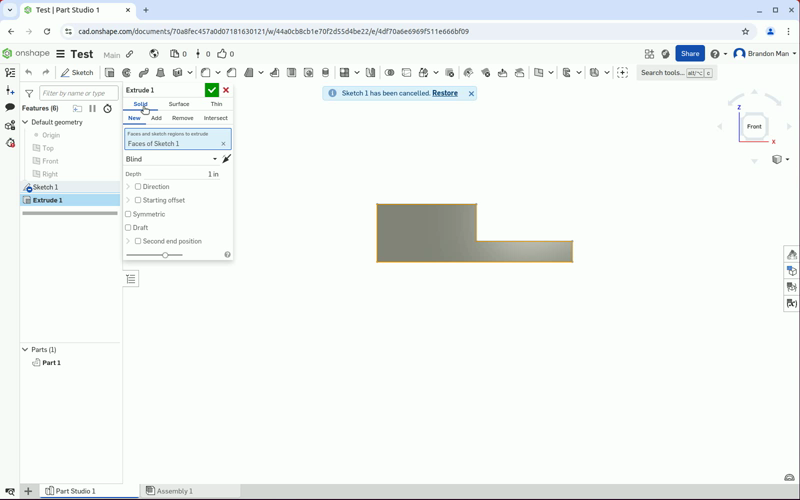
click(143, 106)
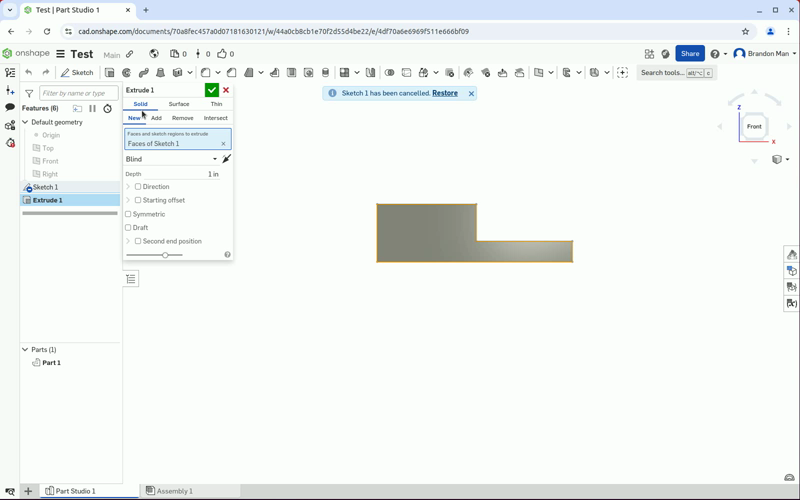
mouse_move(137, 120)
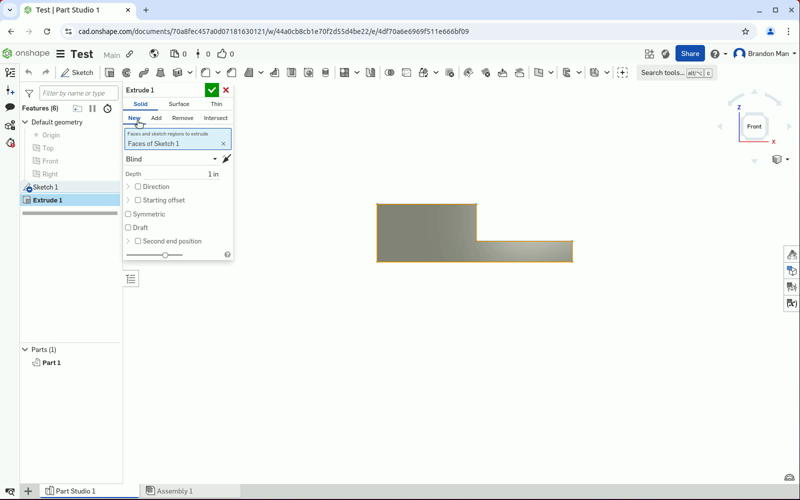
click(137, 120)
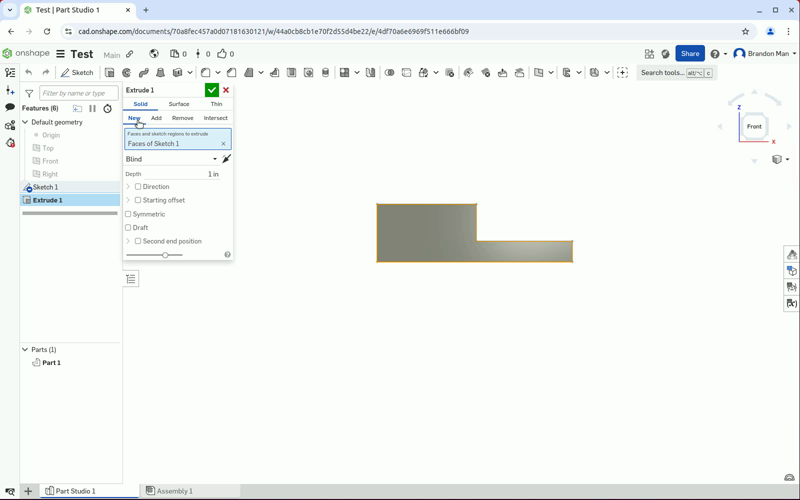
key(tab, 4)
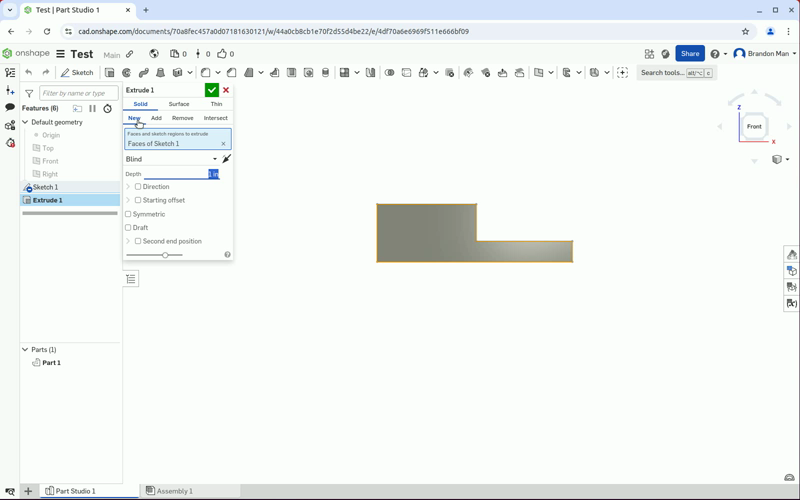
text(12.036)
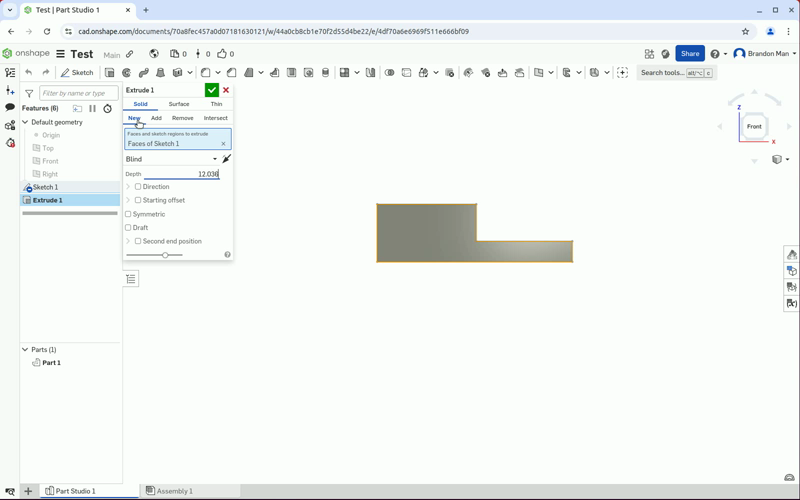
key(enter)
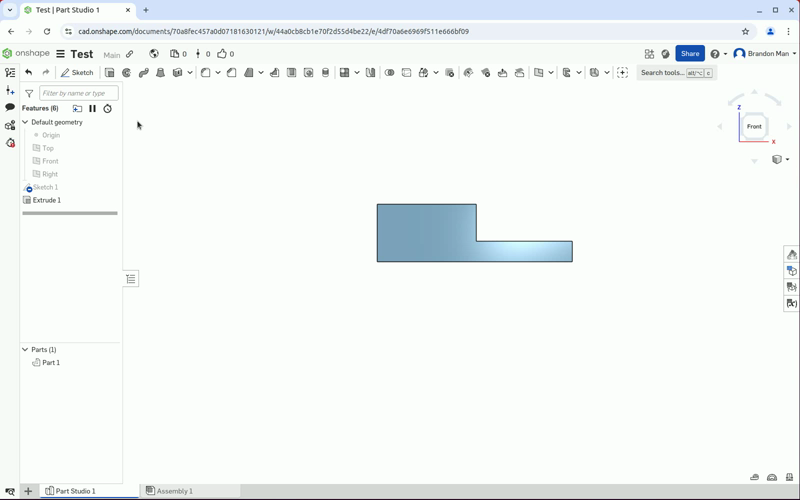
key(shift+h)
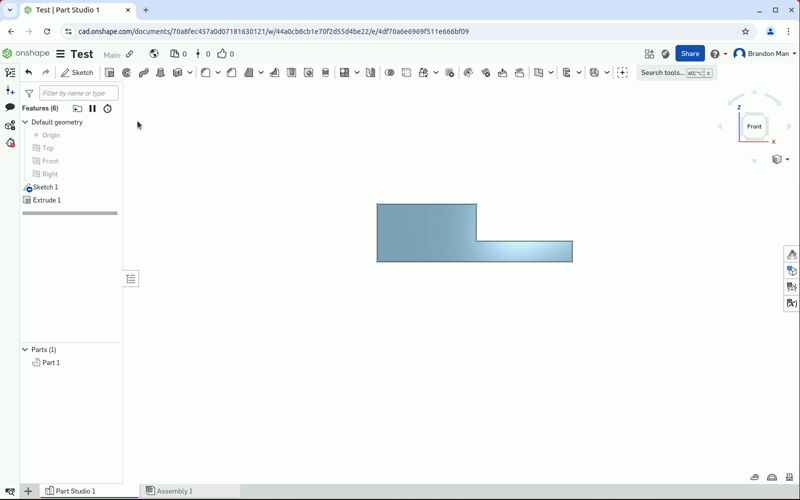
key(shift+h)
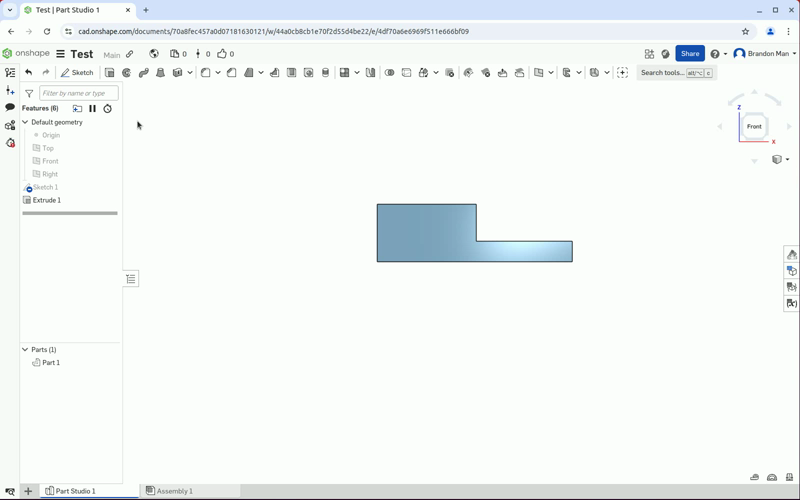
mouse_move(73, 189)
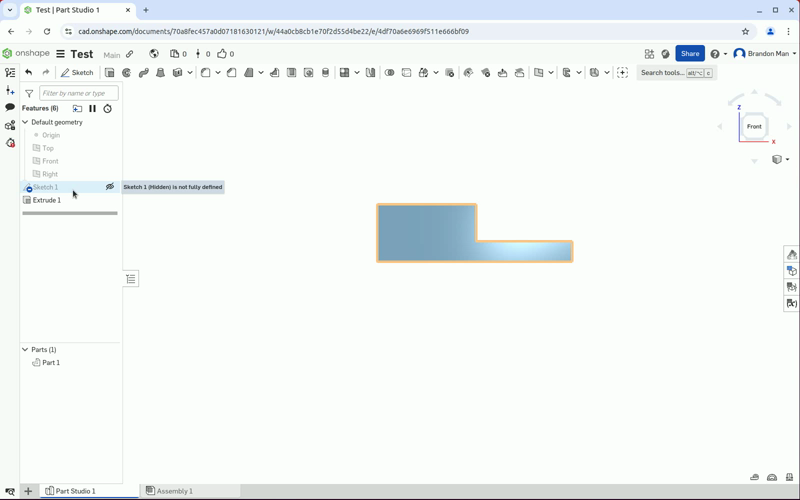
click(73, 189)
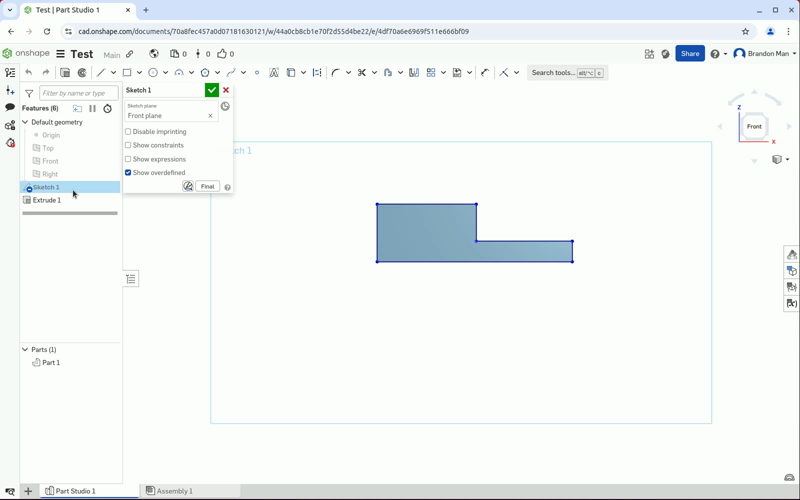
mouse_move(229, 92)
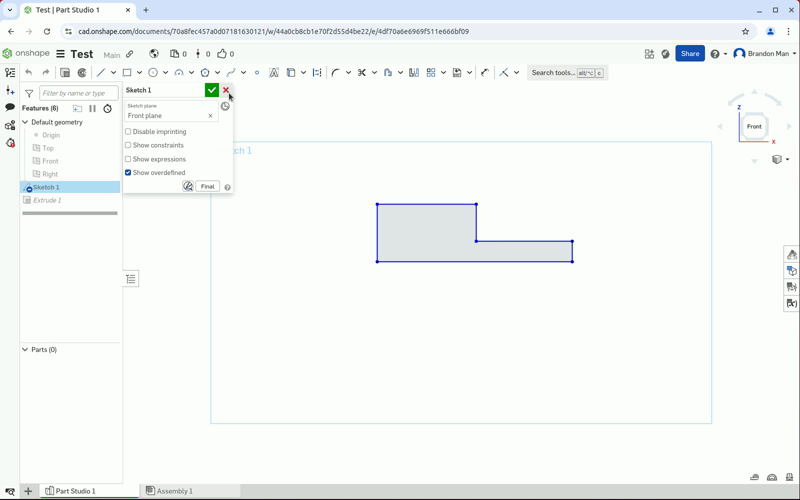
click(229, 92)
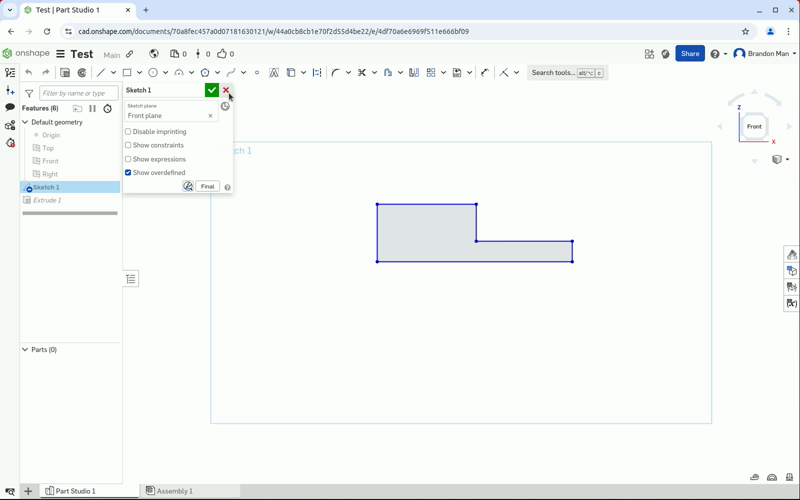
key(shift+s)
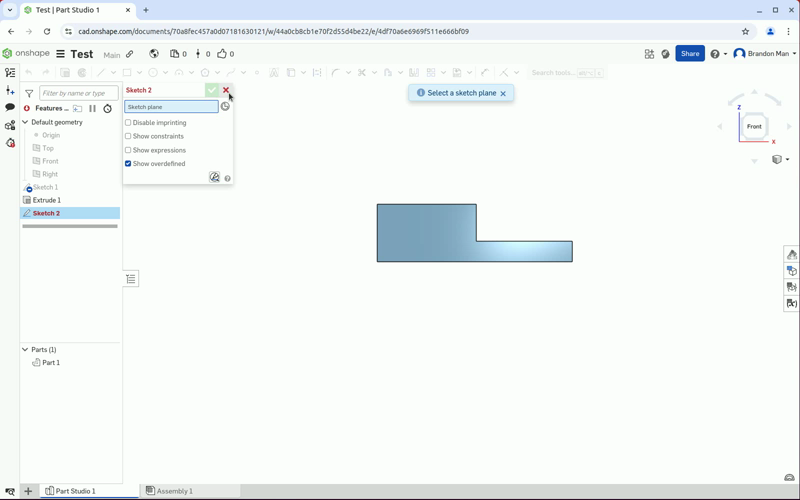
mouse_move(73, 163)
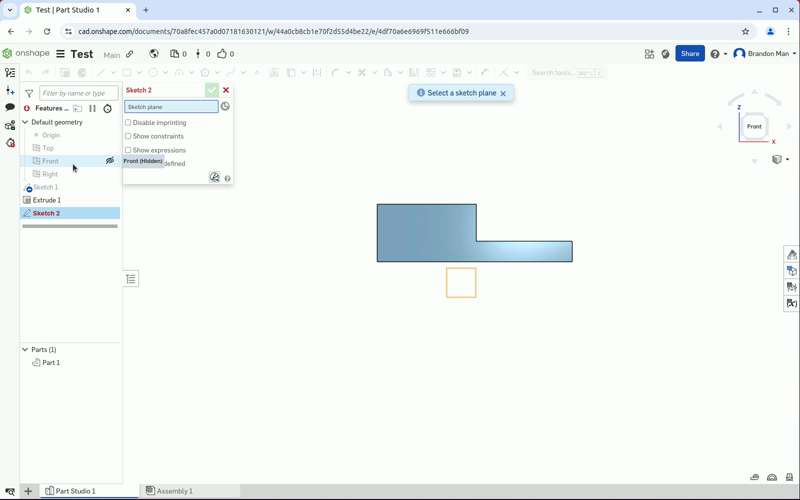
click(73, 163)
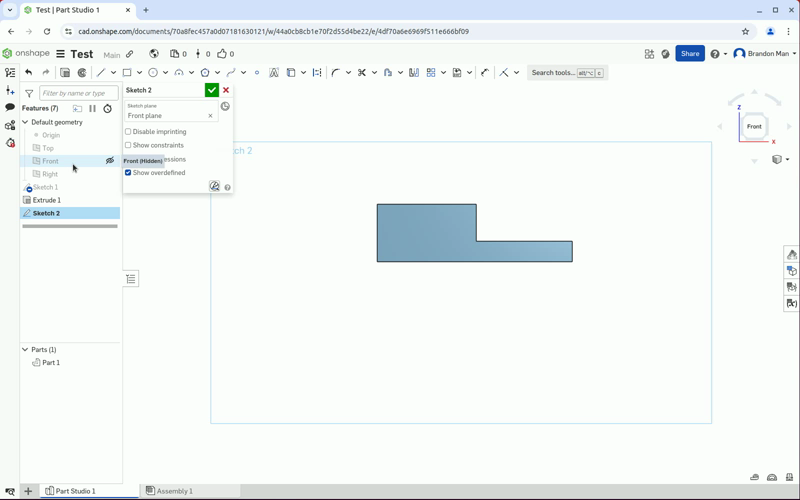
mouse_move(73, 352)
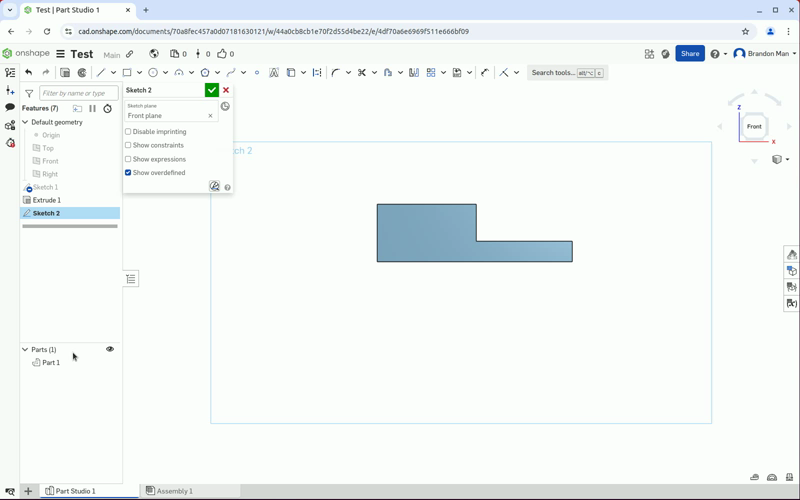
key(y)
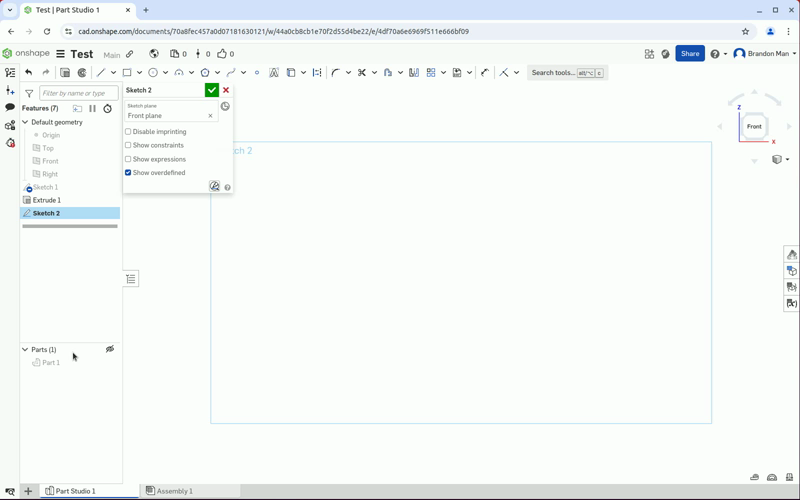
key(l)
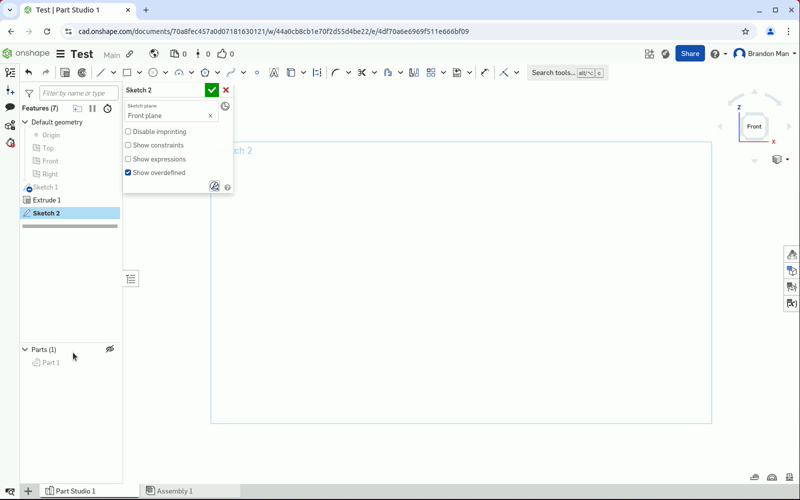
key_down(shift)
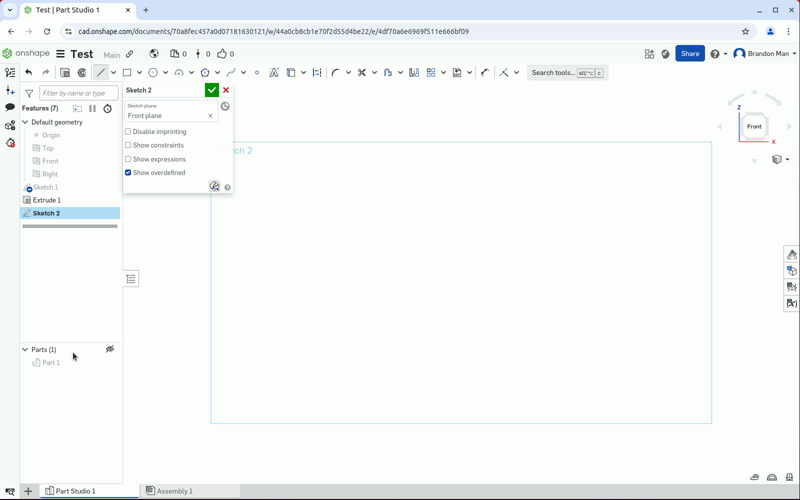
mouse_move(377, 301)
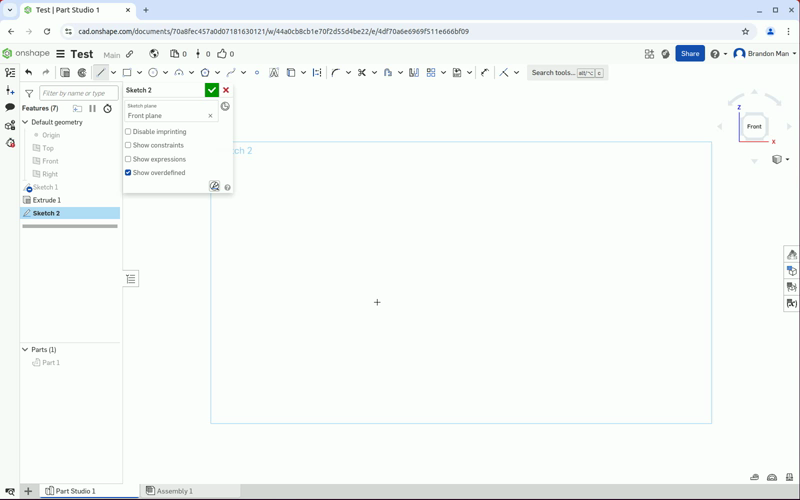
click(377, 301)
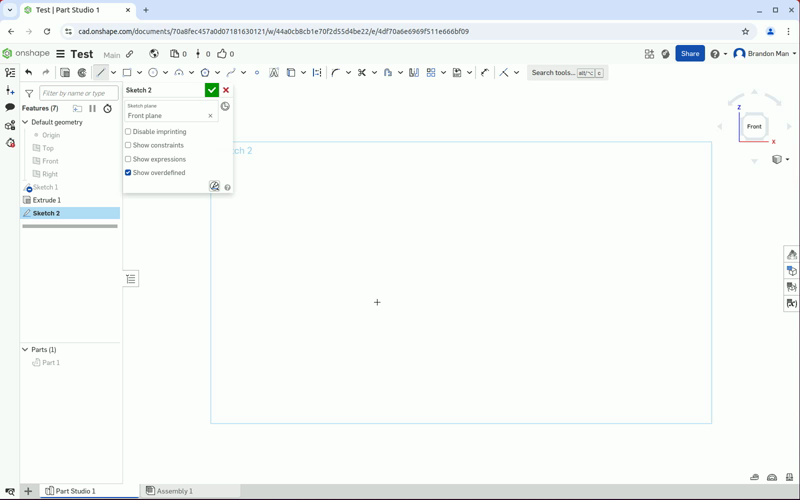
key_up(shift)
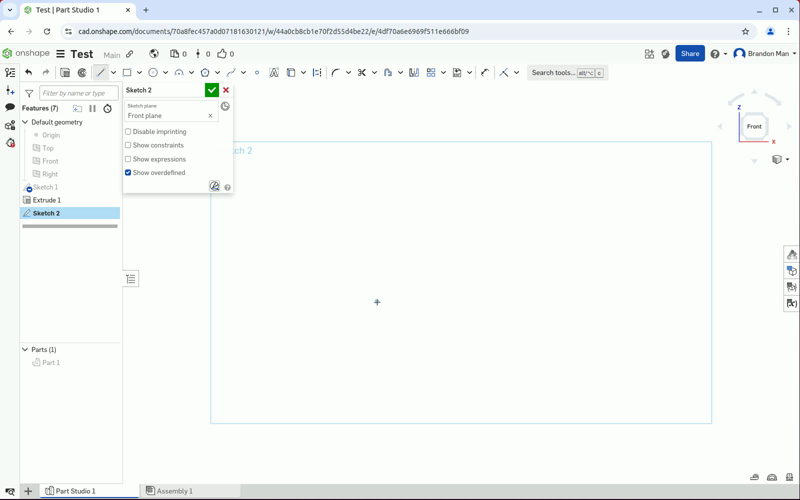
key_down(shift)
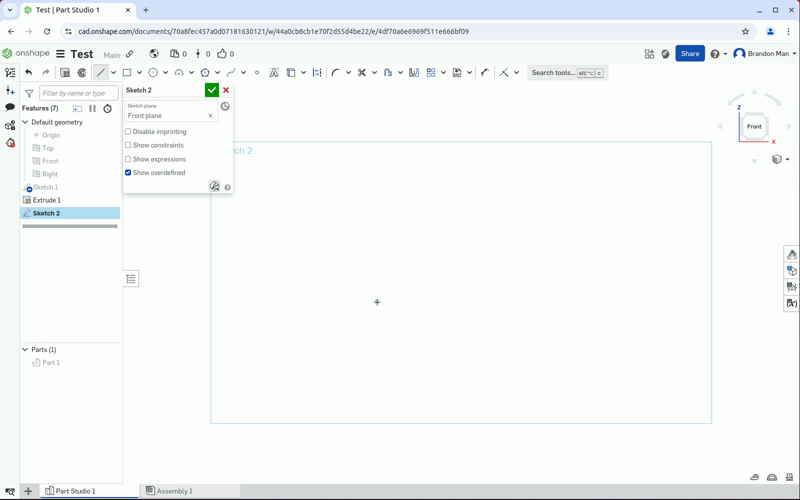
mouse_move(572, 301)
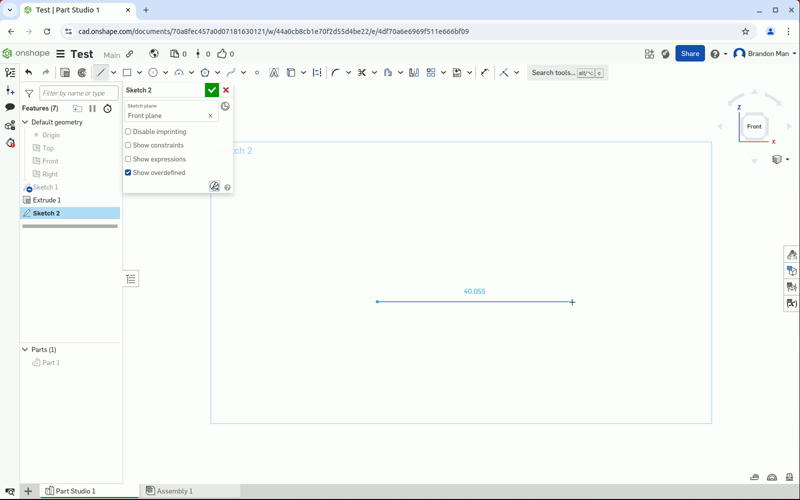
click(572, 301)
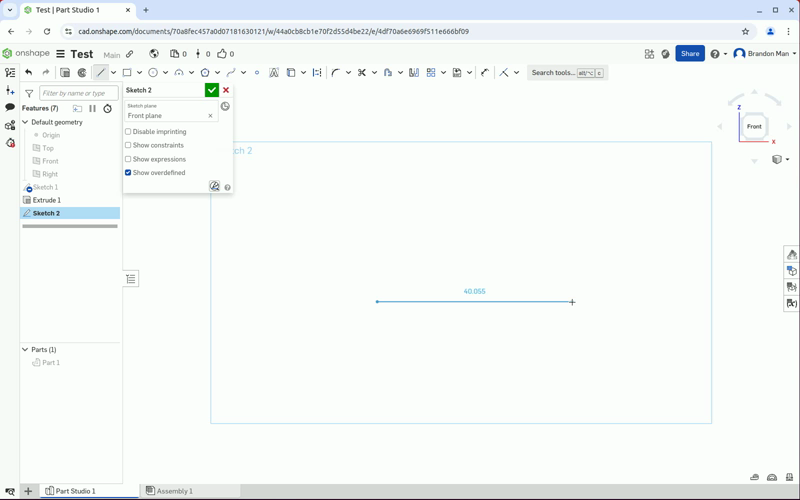
key_up(shift)
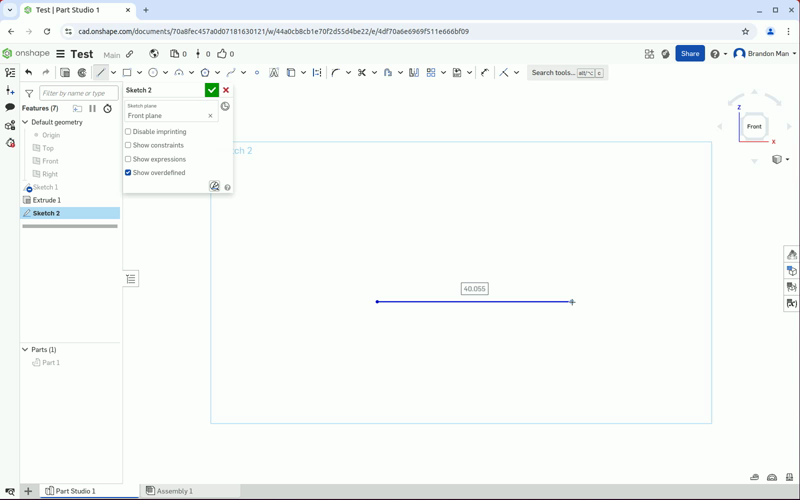
key_down(shift)
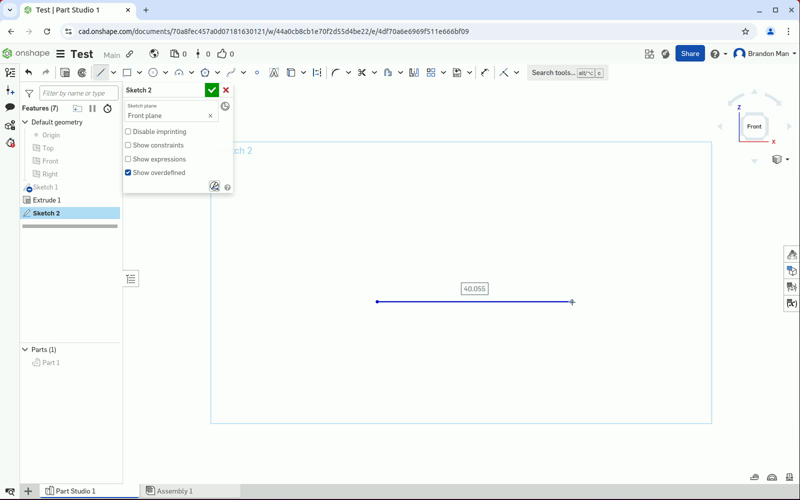
mouse_move(589, 301)
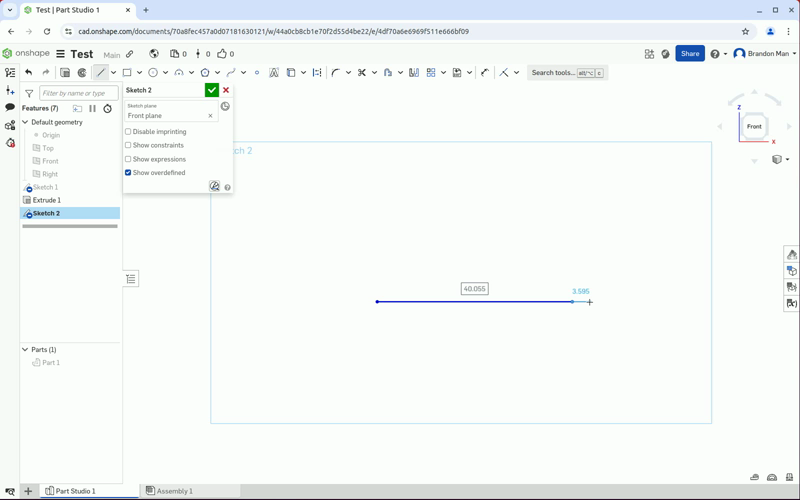
mouse_move(572, 262)
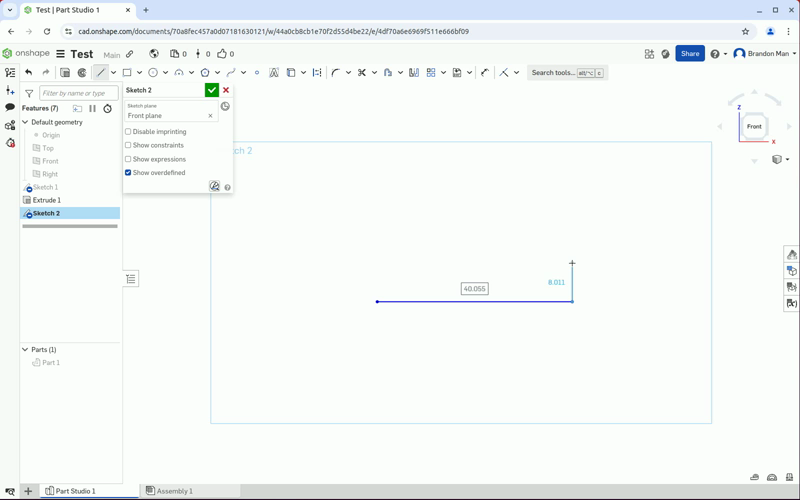
click(572, 262)
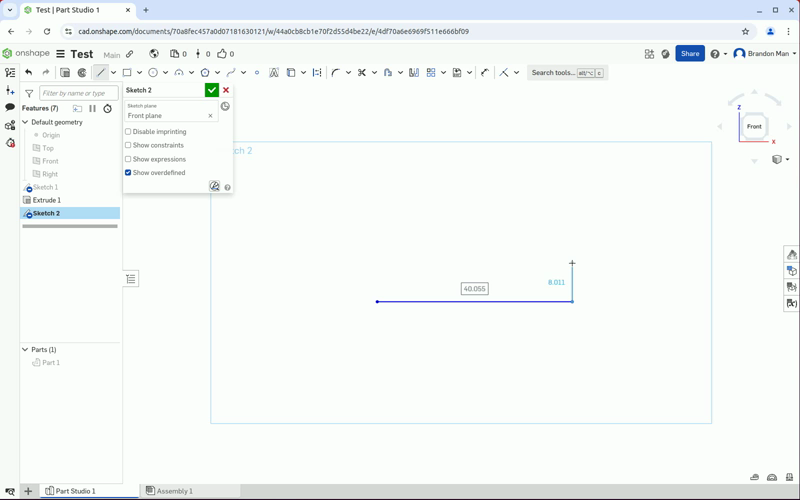
key_up(shift)
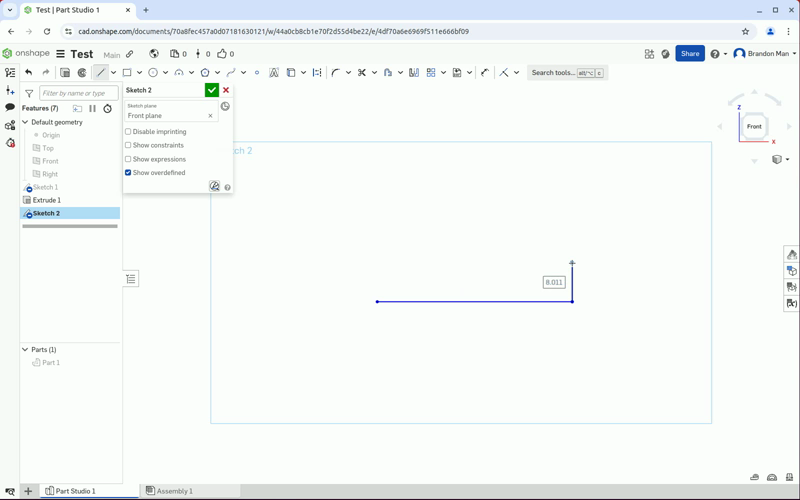
key_down(shift)
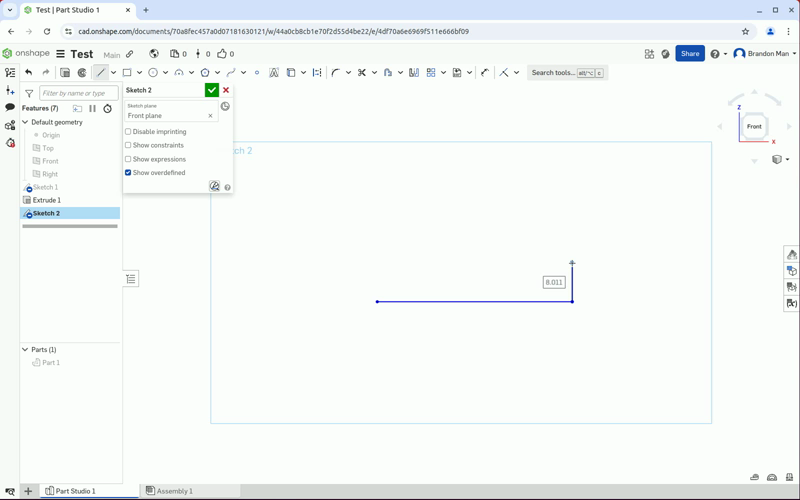
mouse_move(377, 262)
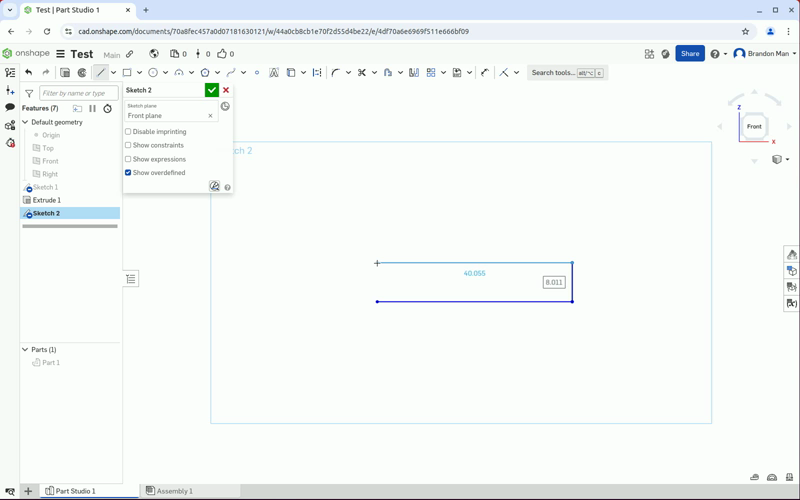
click(377, 262)
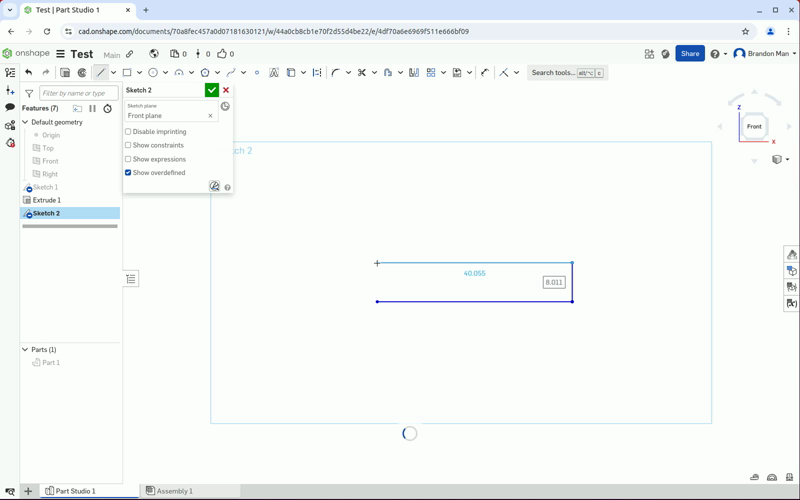
key_up(shift)
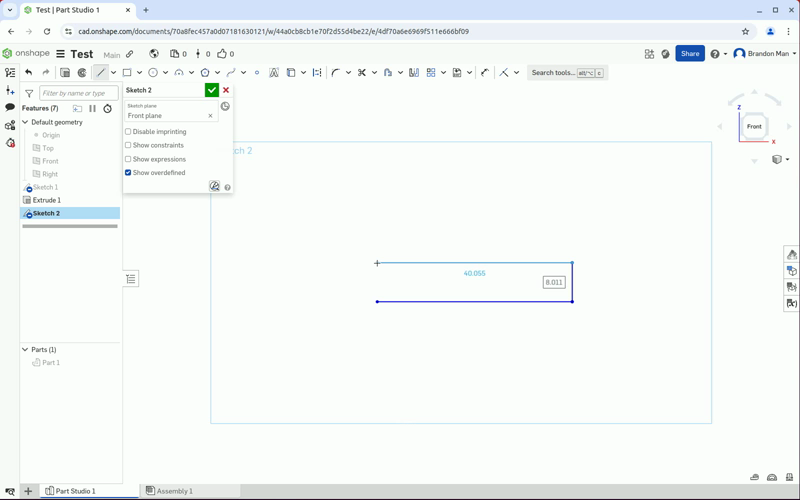
mouse_move(407, 262)
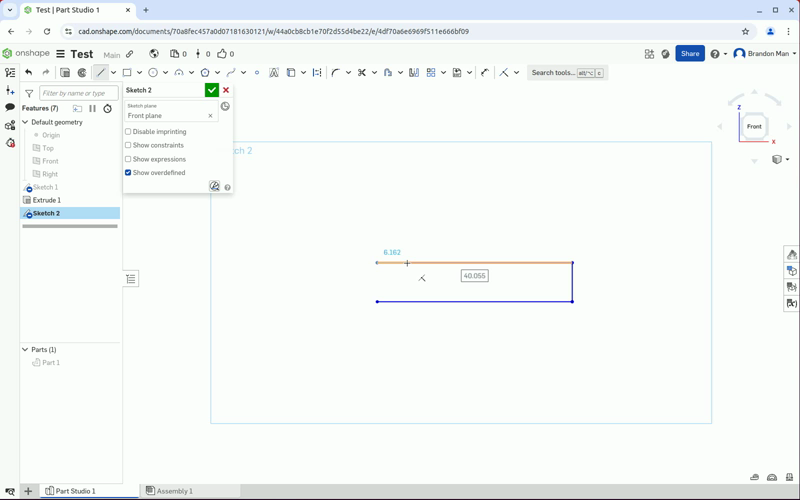
key_down(shift)
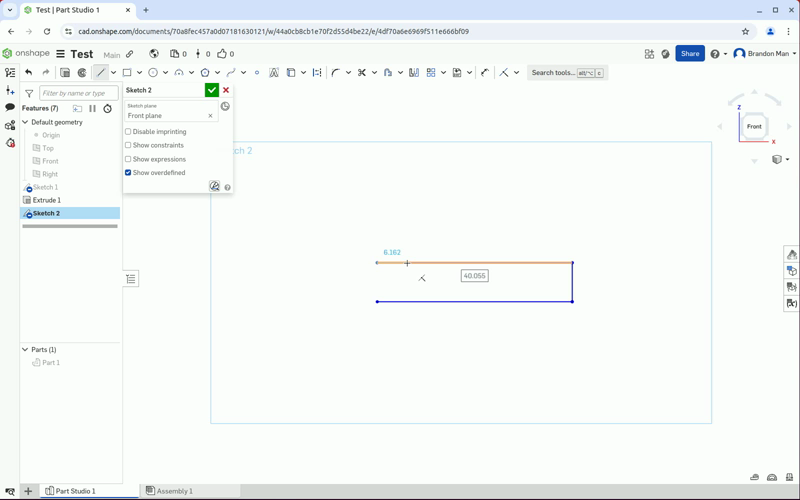
mouse_move(377, 301)
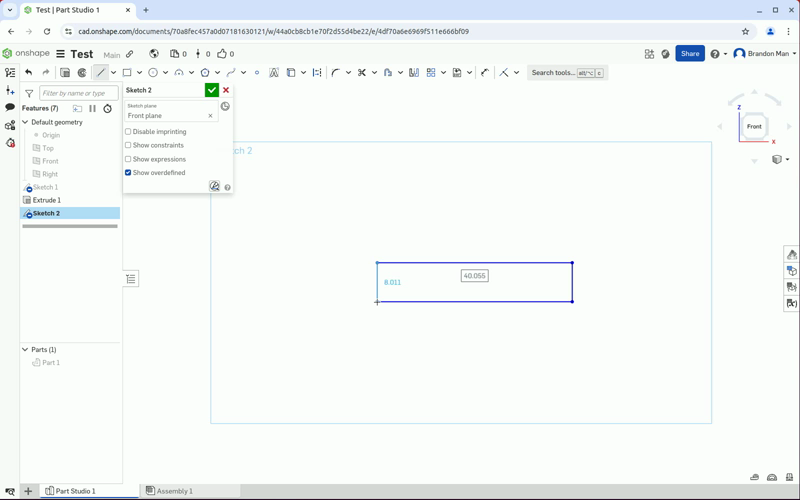
key_up(shift)
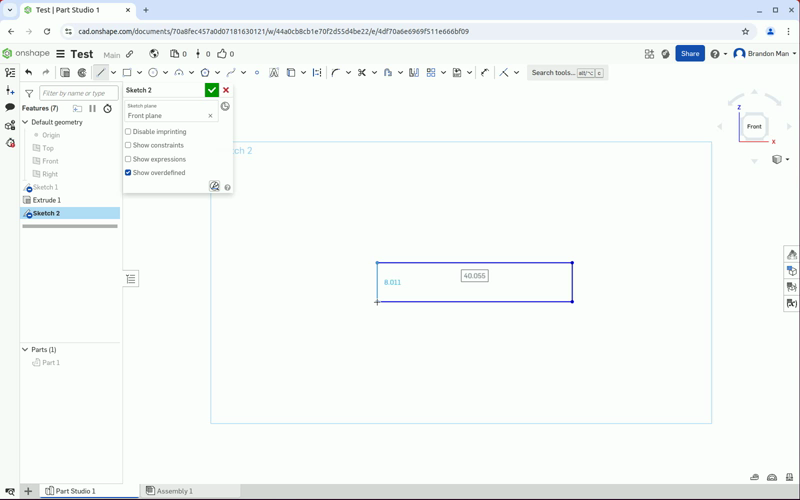
click(377, 301)
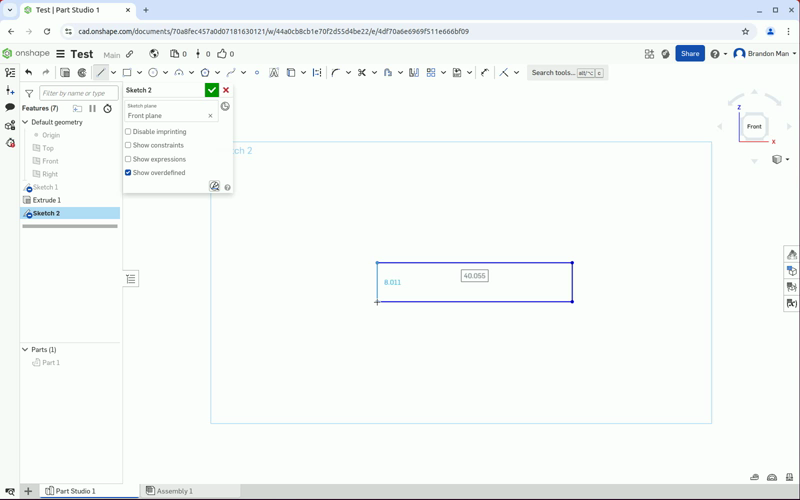
key(esc)
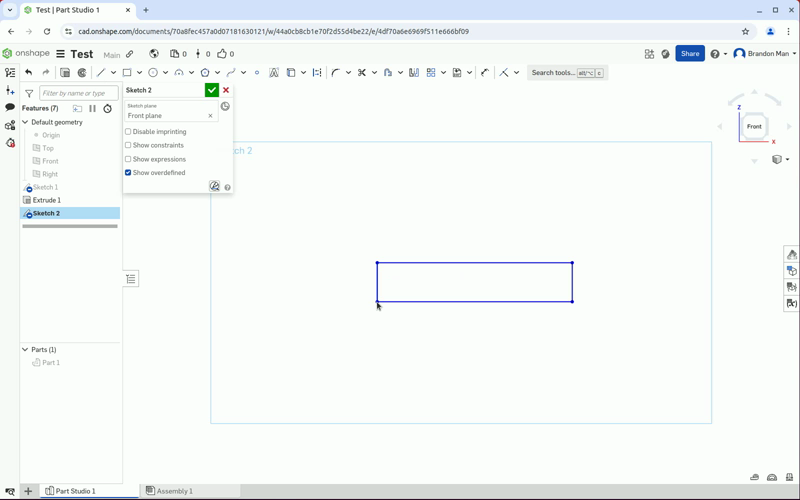
mouse_move(395, 270)
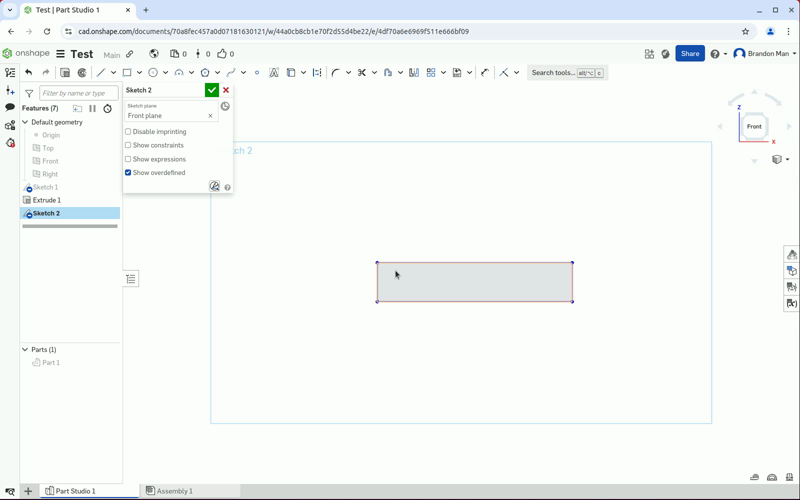
click(395, 270)
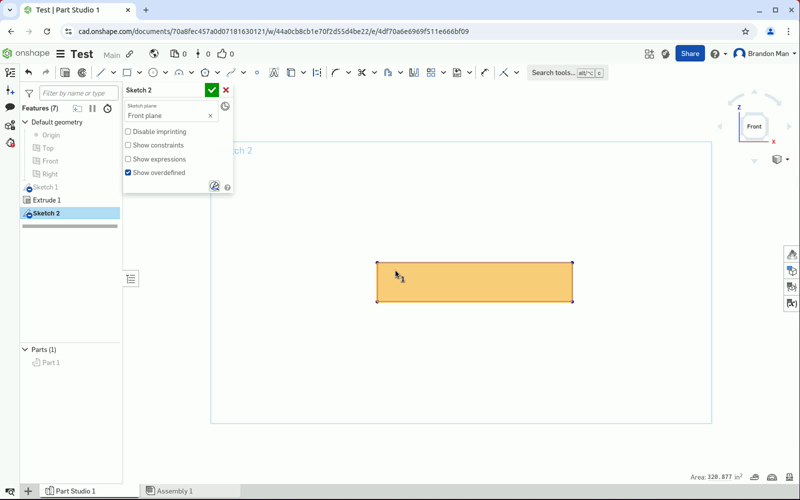
mouse_move(73, 352)
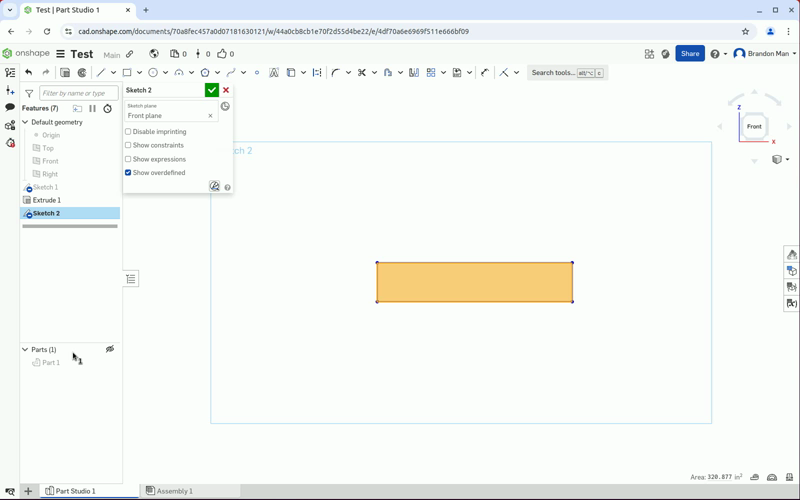
key(shift+y)
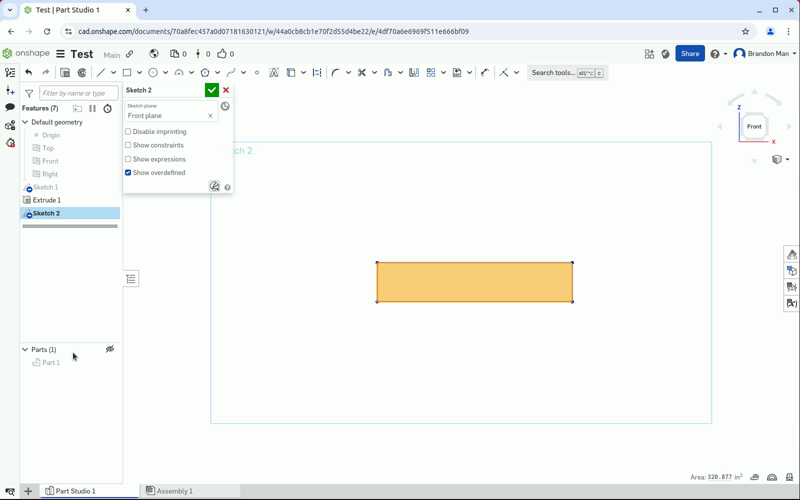
key(shift+e)
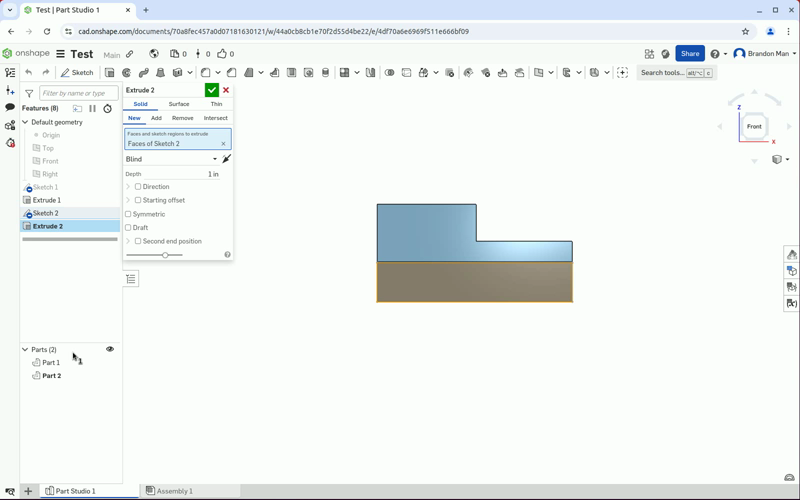
mouse_move(143, 106)
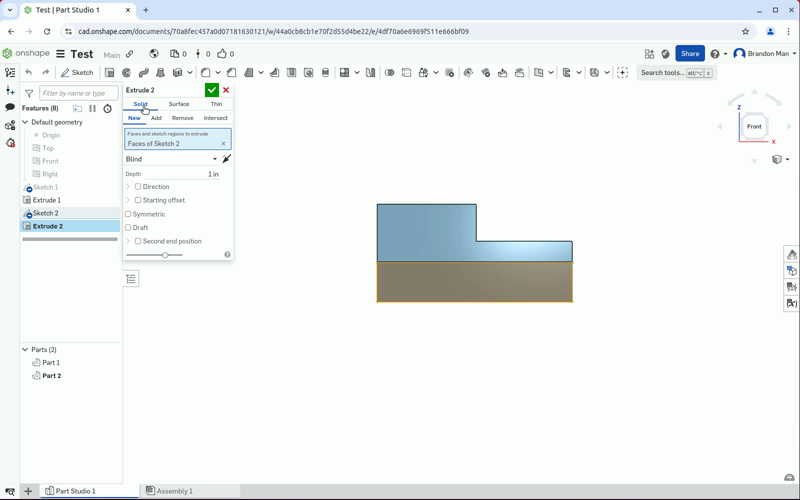
click(143, 106)
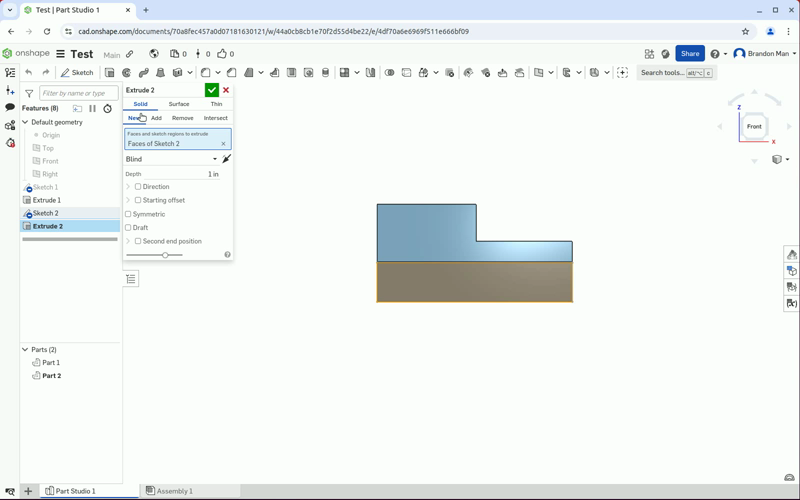
mouse_move(137, 120)
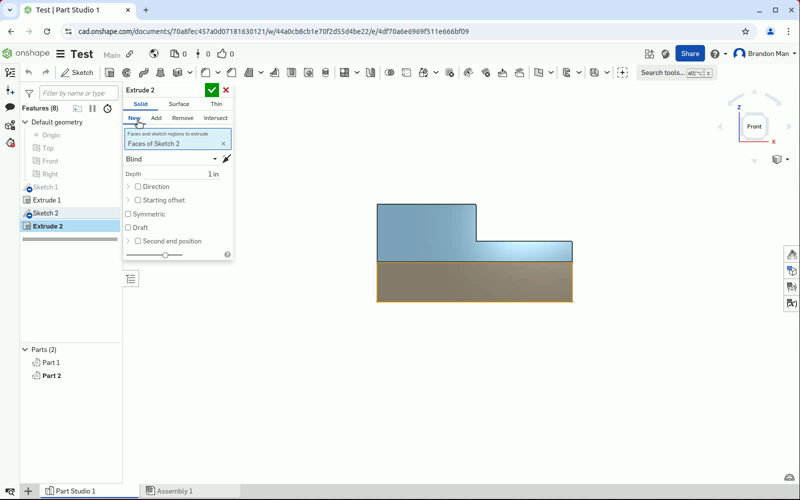
click(137, 120)
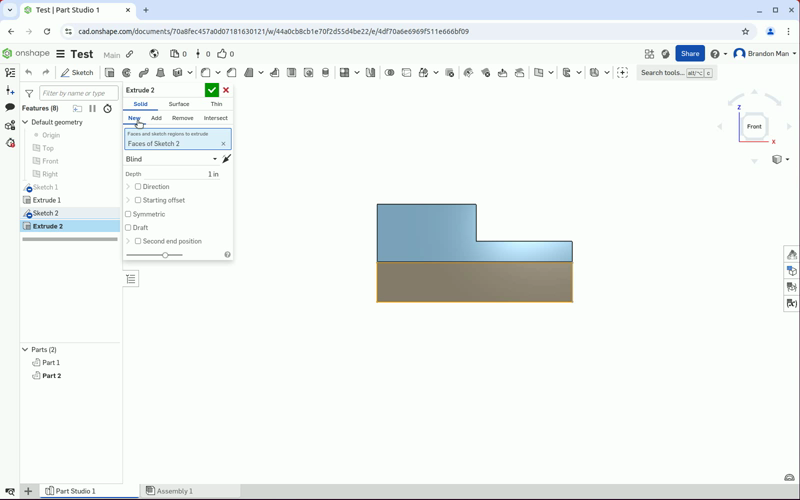
key(tab, 4)
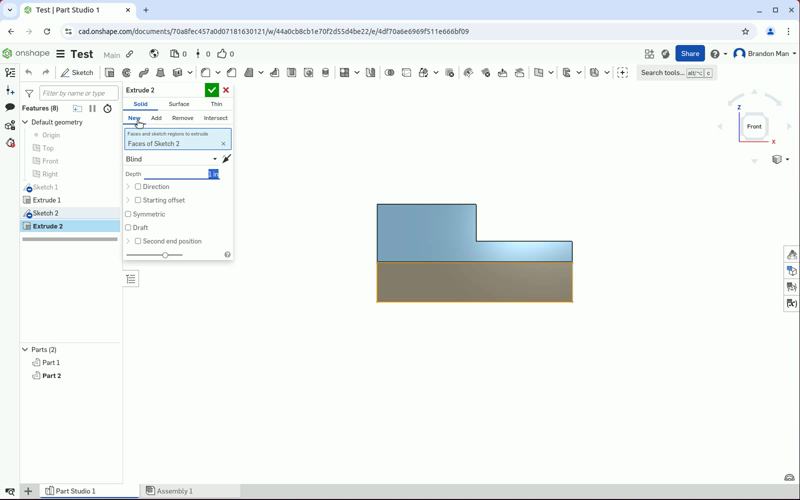
text(6.018)
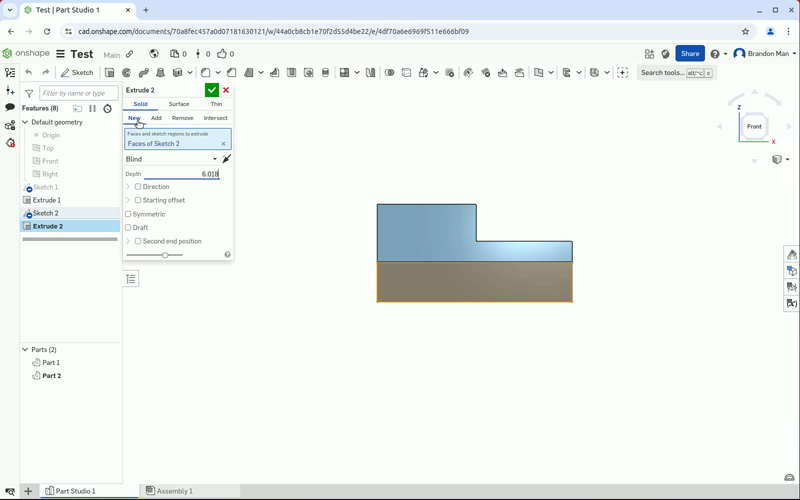
key(enter)
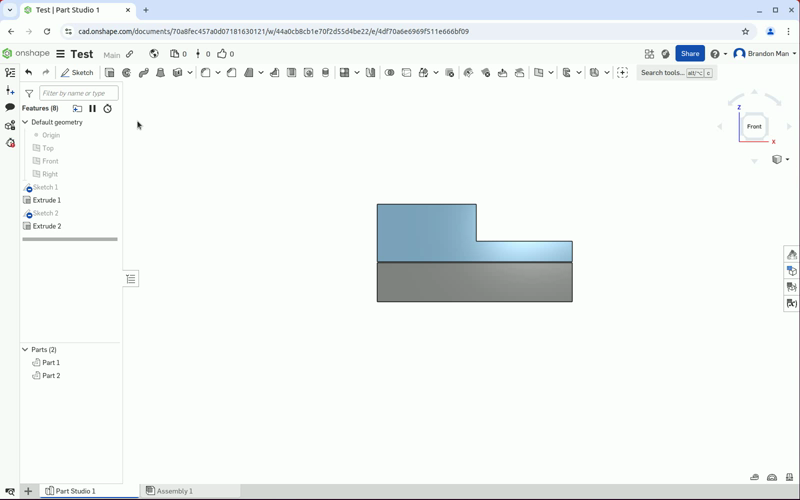
key(shift+h)
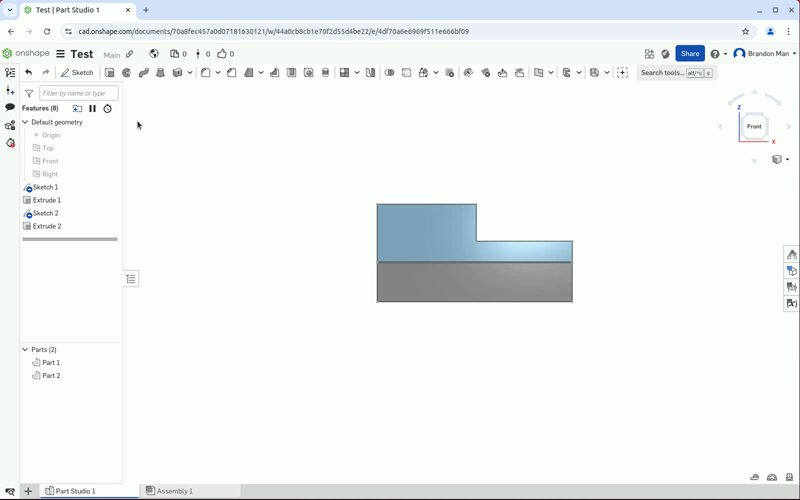
key(shift+h)
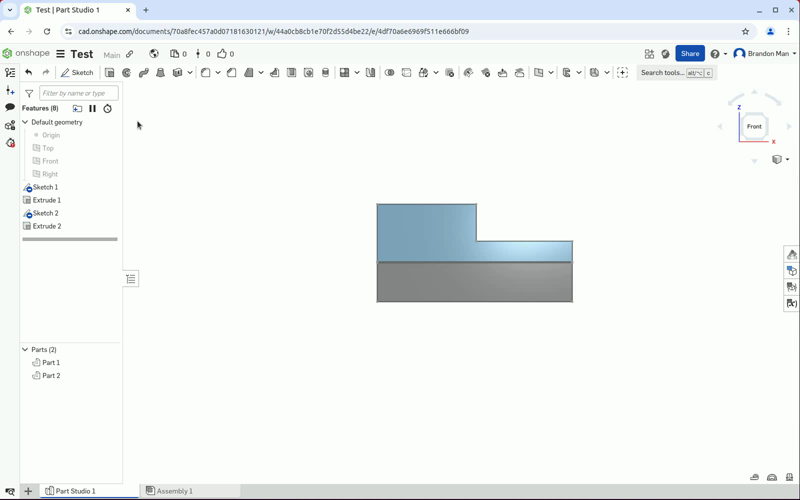
key(shift+7)
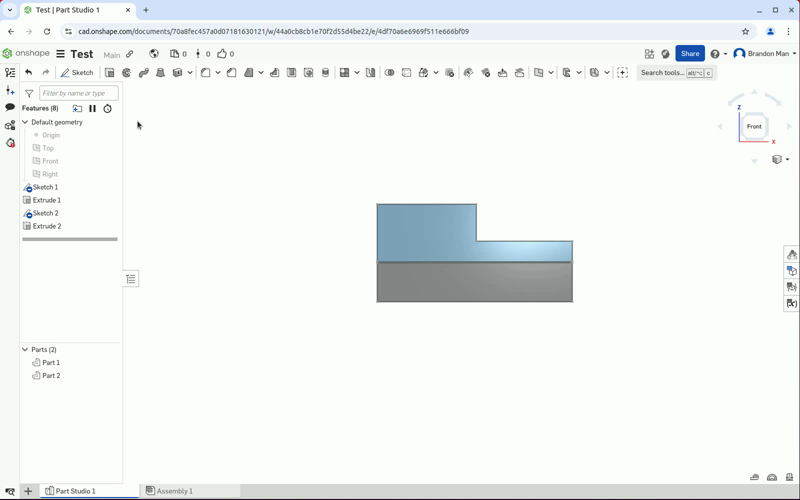
key(left, 2)
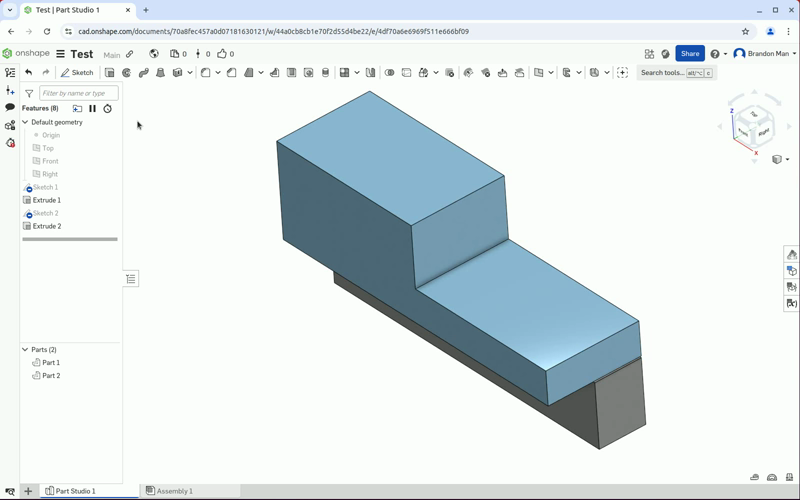
key(down, 2)
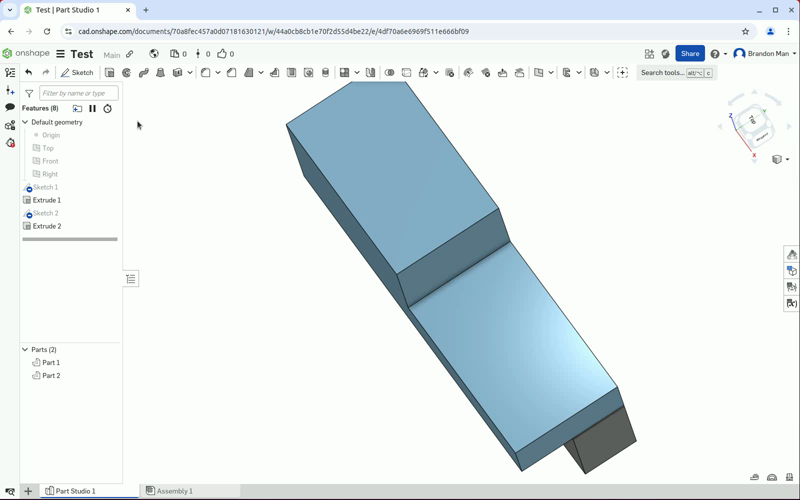
key(up, 2)
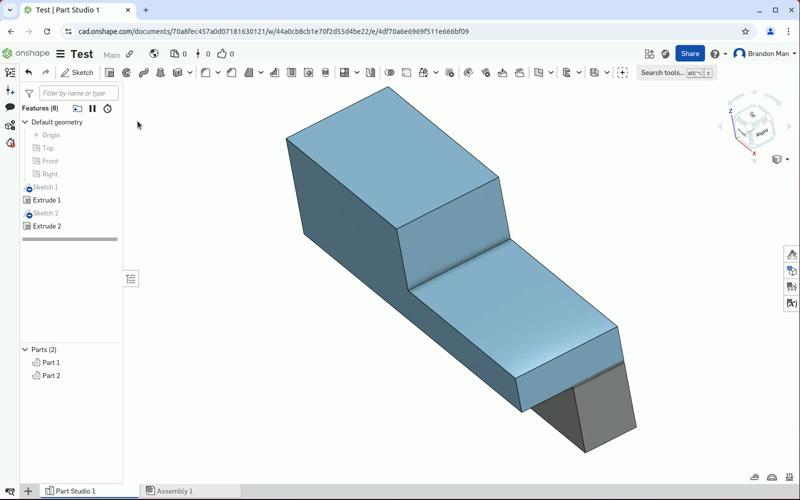
key(right, 2)
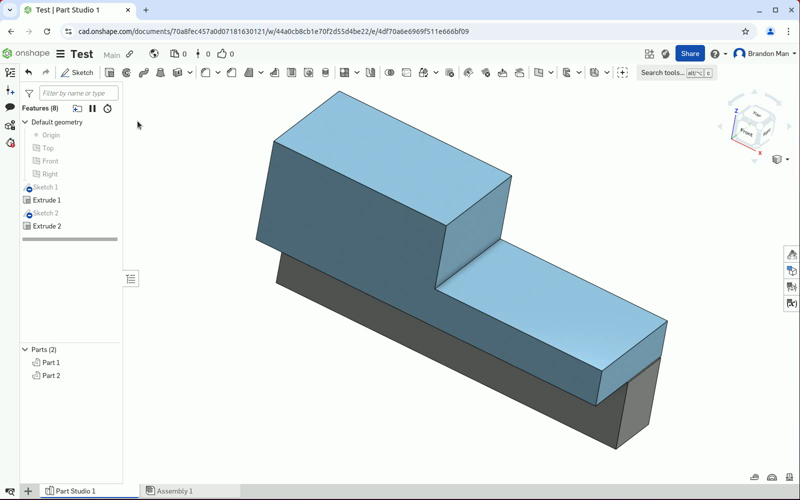
mouse_move(73, 189)
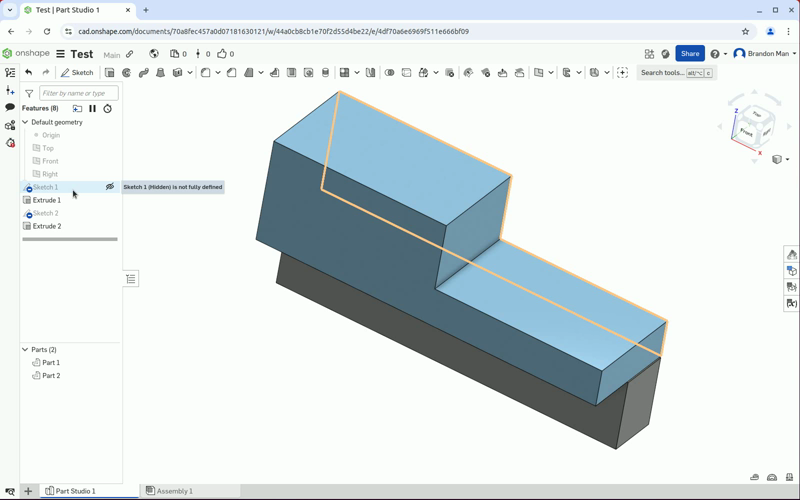
click(73, 189)